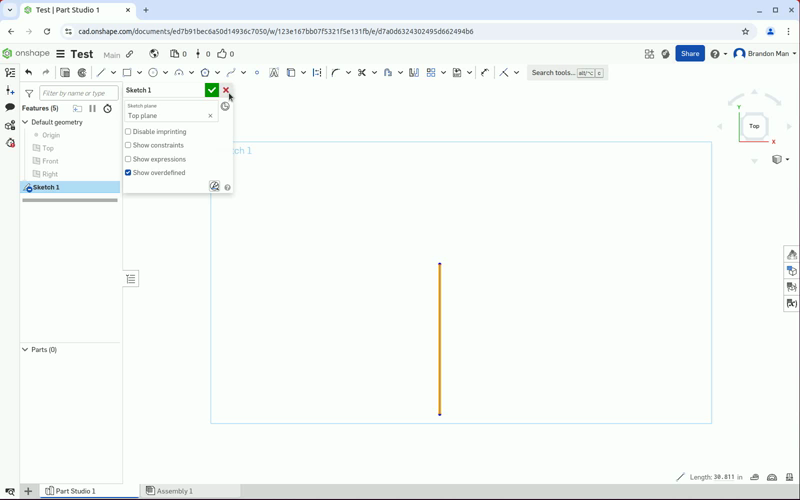
key(shift+h)
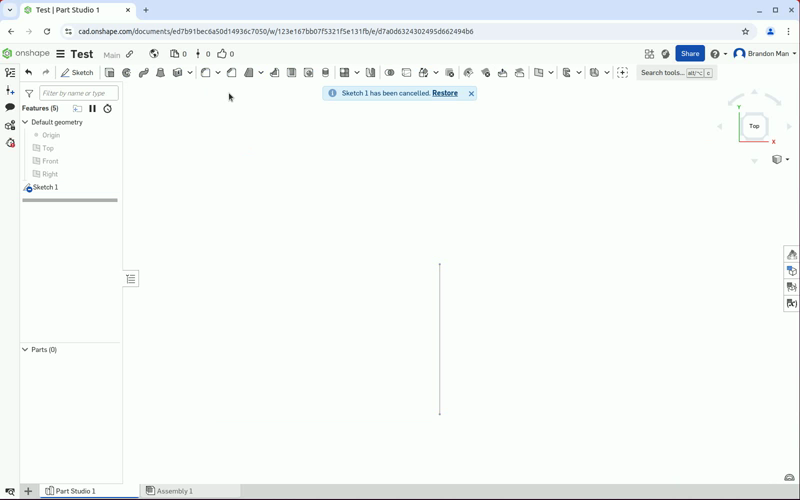
key(shift+s)
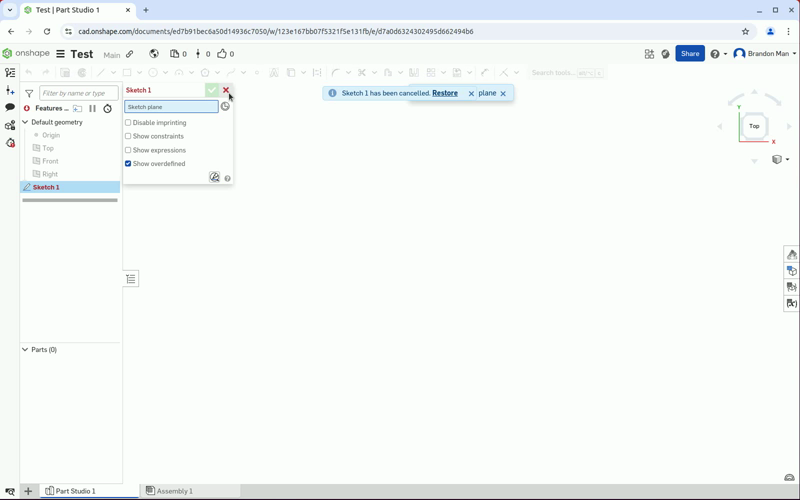
mouse_move(73, 150)
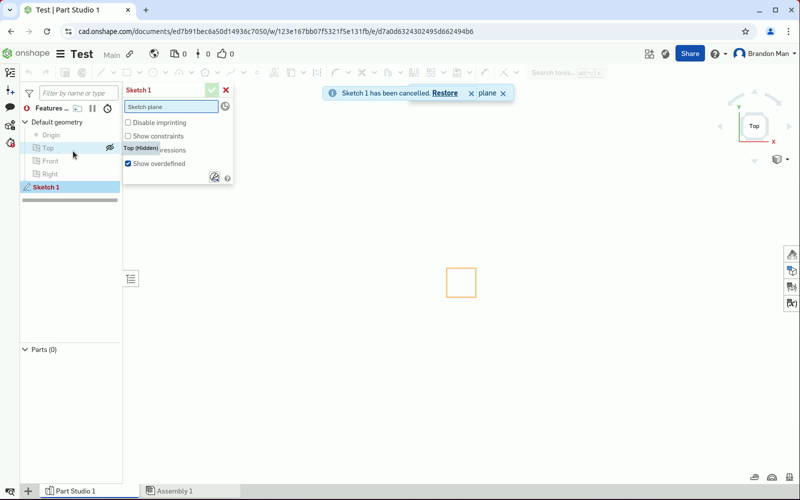
click(73, 150)
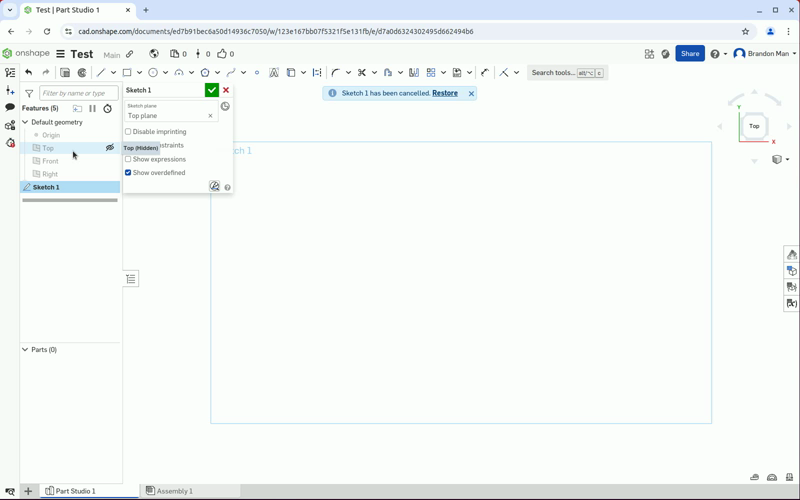
mouse_move(73, 352)
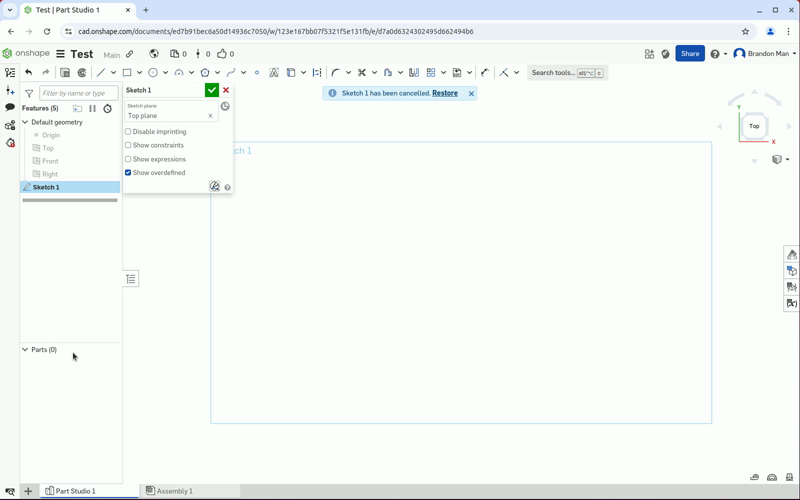
key(y)
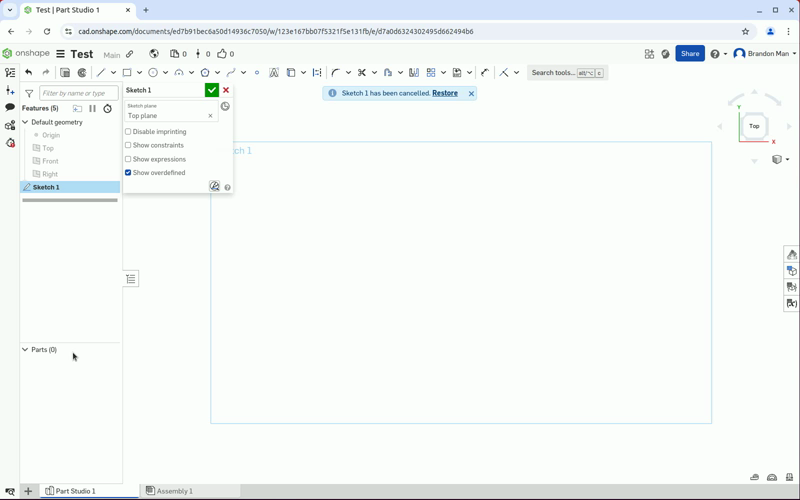
key(l)
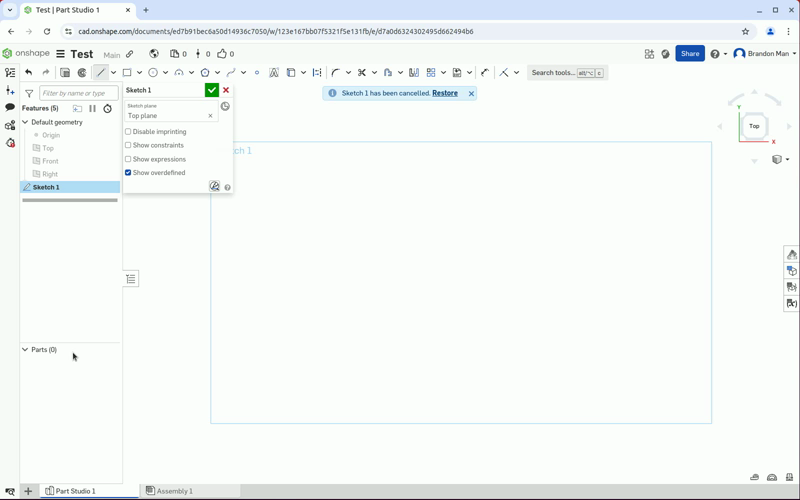
key_down(shift)
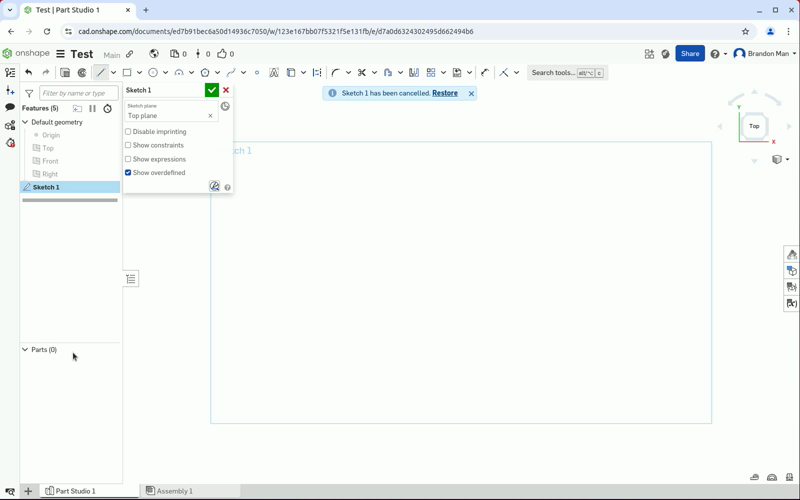
mouse_move(348, 367)
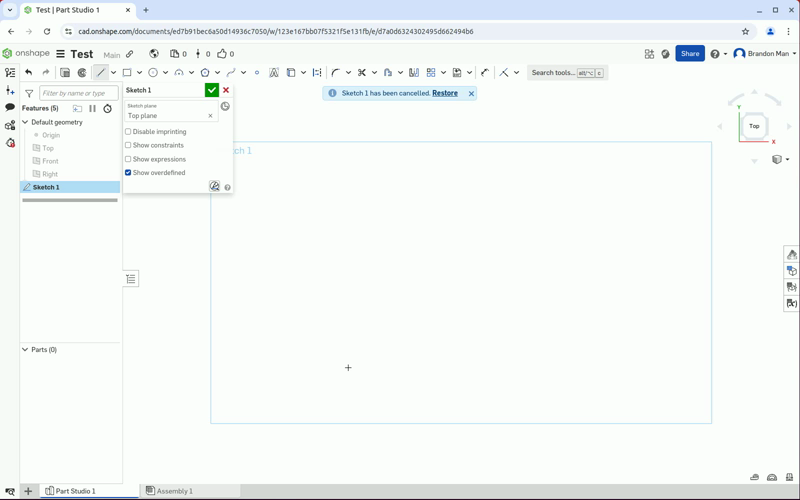
click(348, 367)
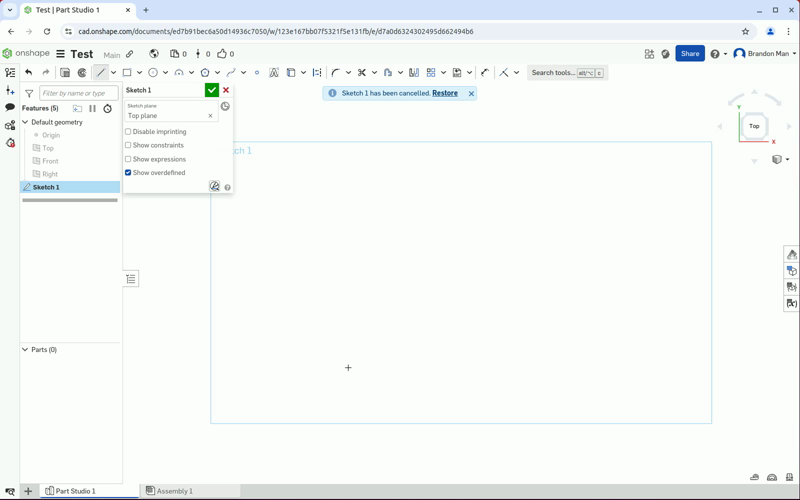
key_up(shift)
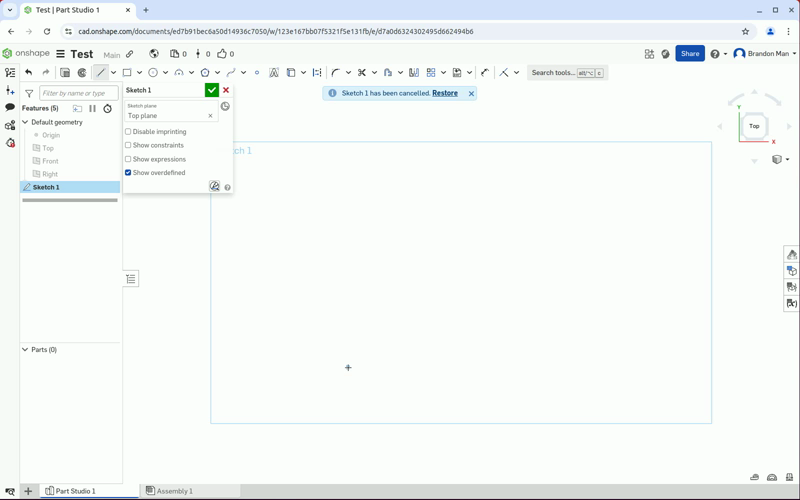
key_down(shift)
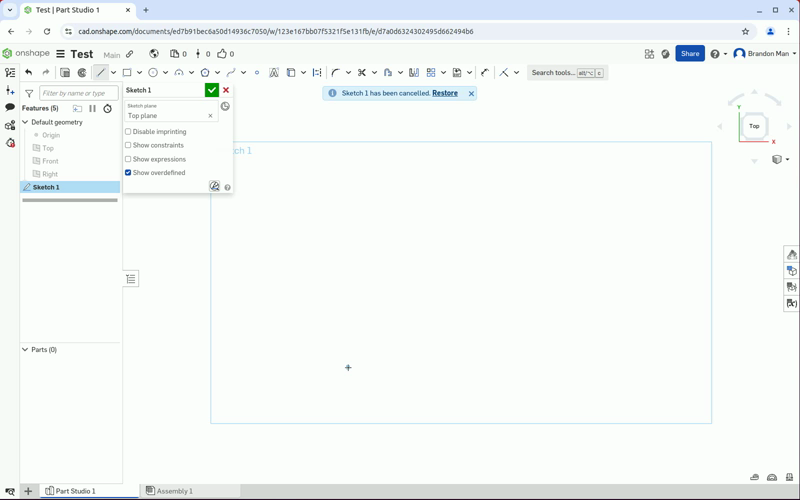
mouse_move(572, 367)
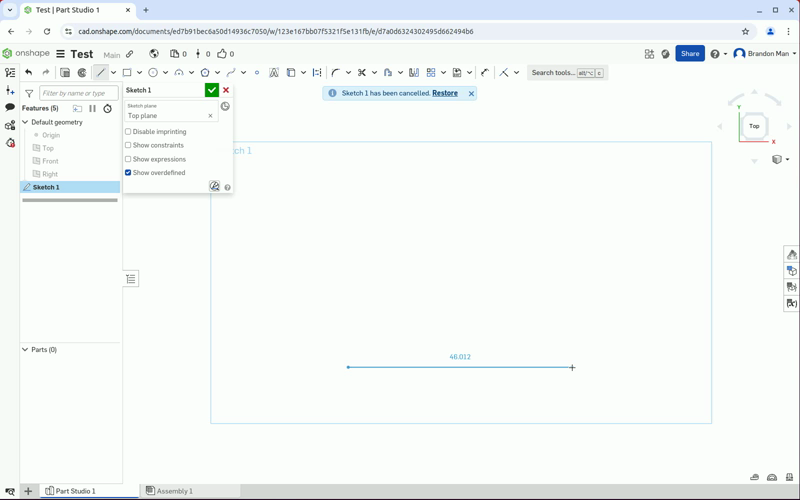
click(572, 367)
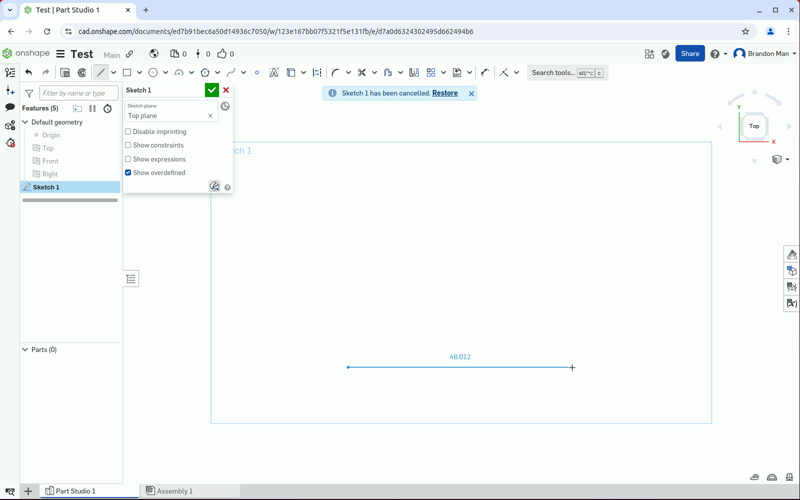
key_up(shift)
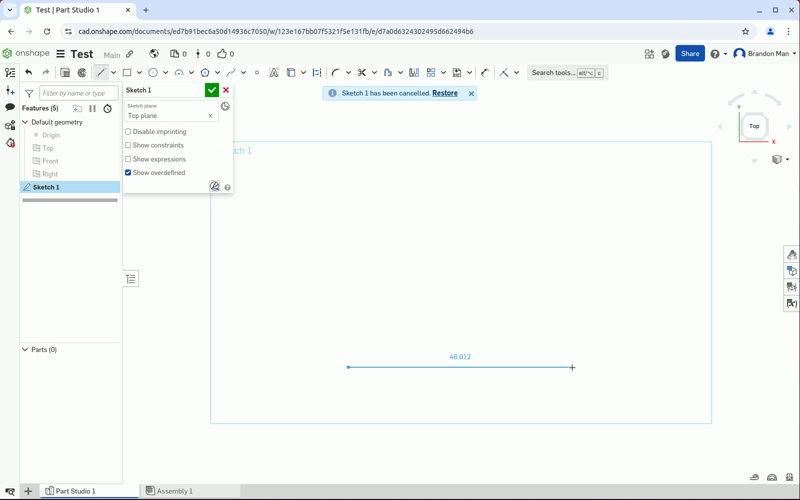
key_down(shift)
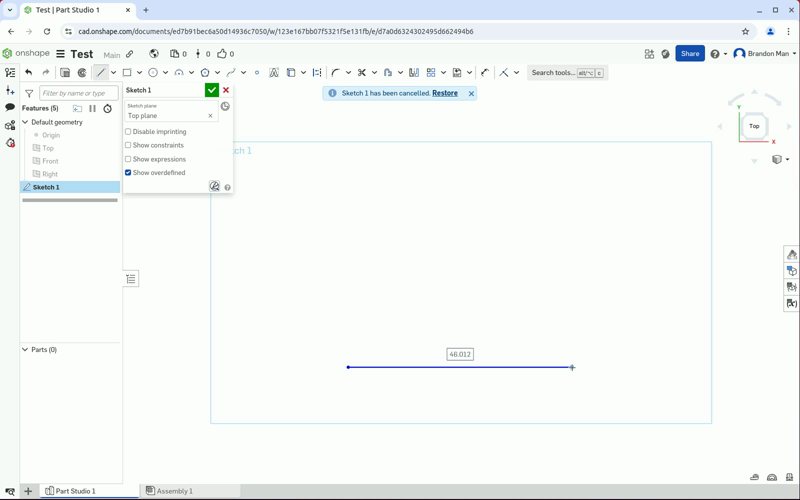
mouse_move(572, 199)
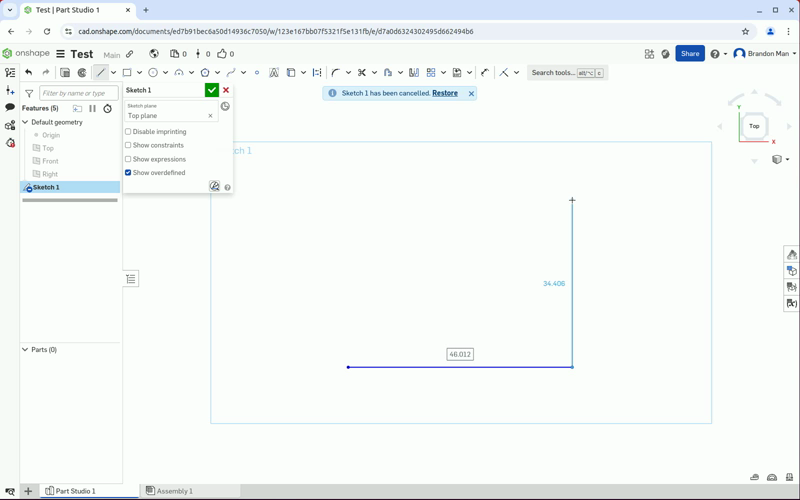
click(572, 199)
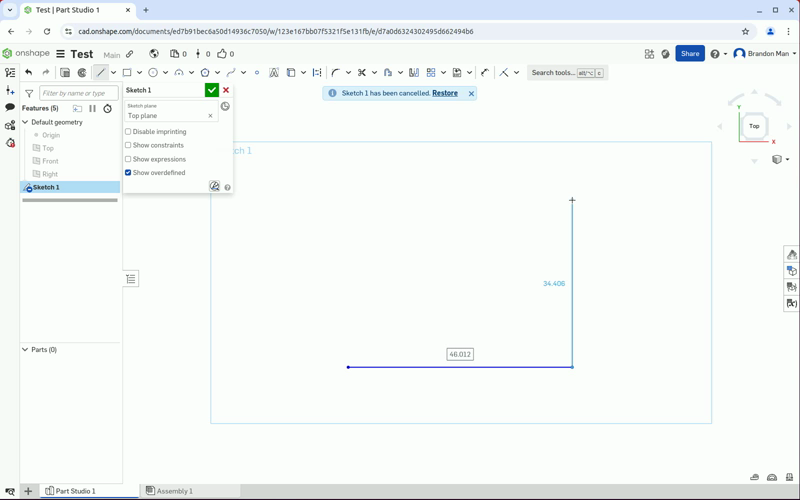
key_up(shift)
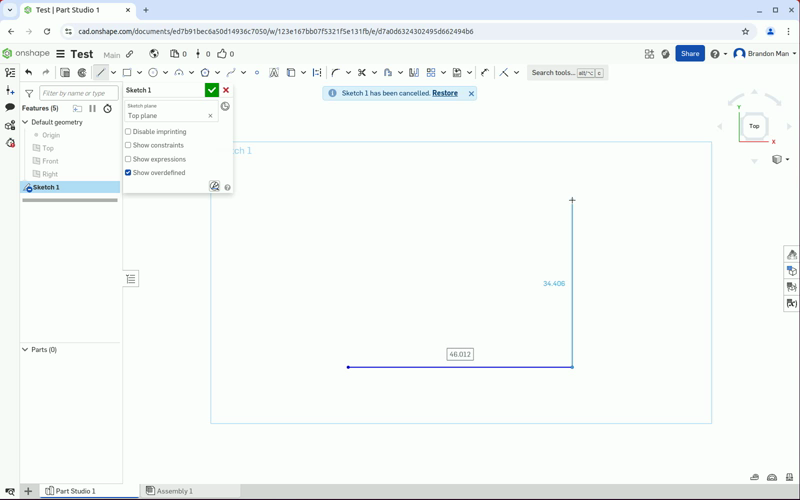
key_down(shift)
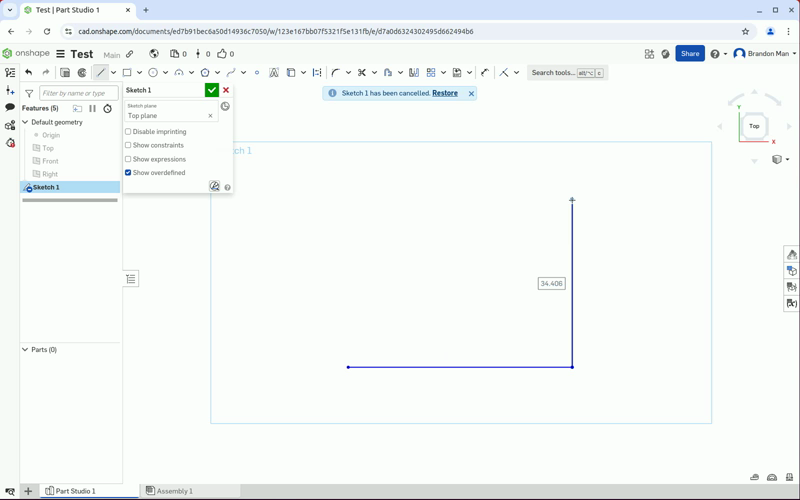
mouse_move(348, 199)
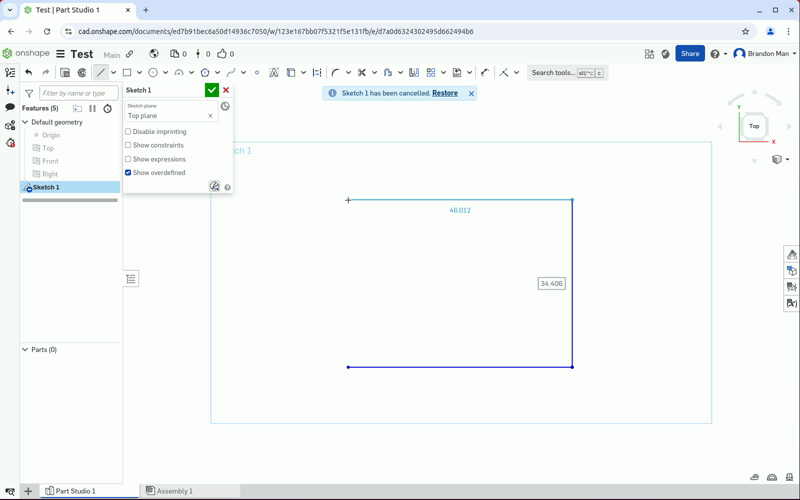
click(348, 199)
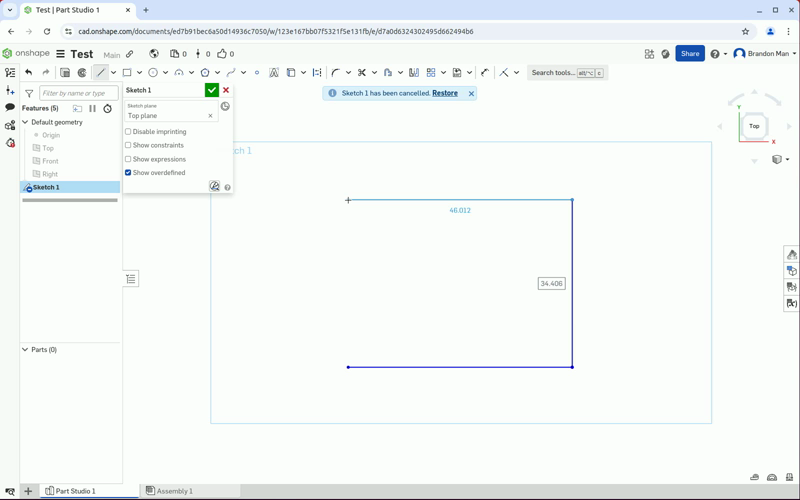
key_up(shift)
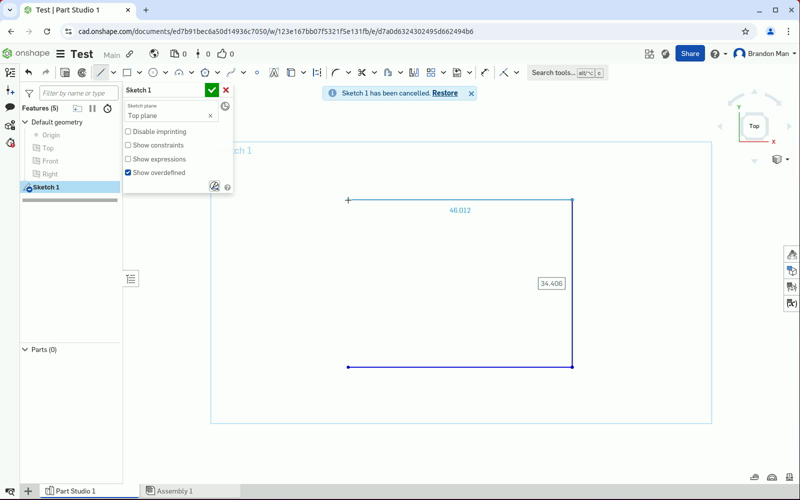
key_down(shift)
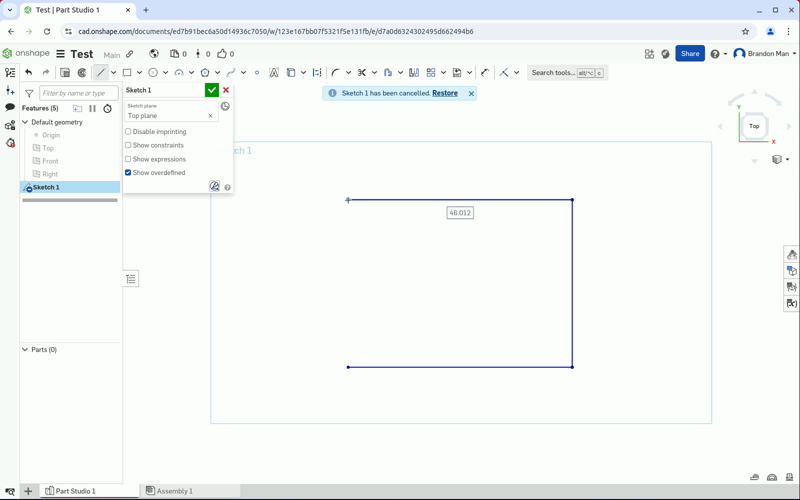
mouse_move(348, 367)
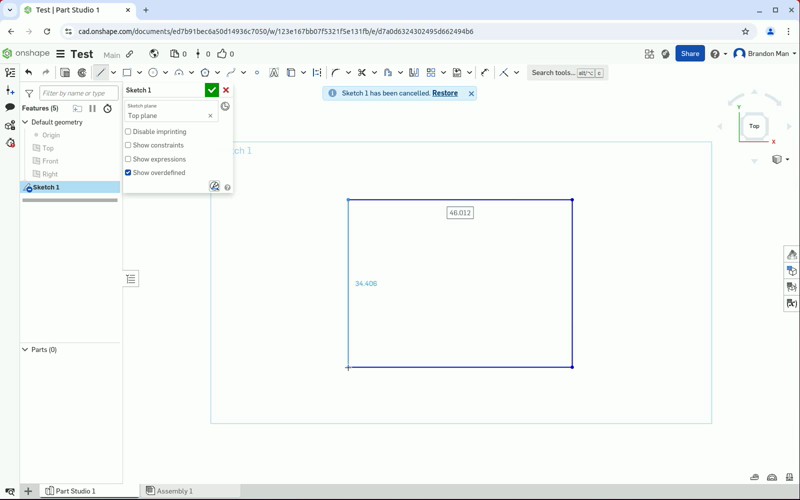
key_up(shift)
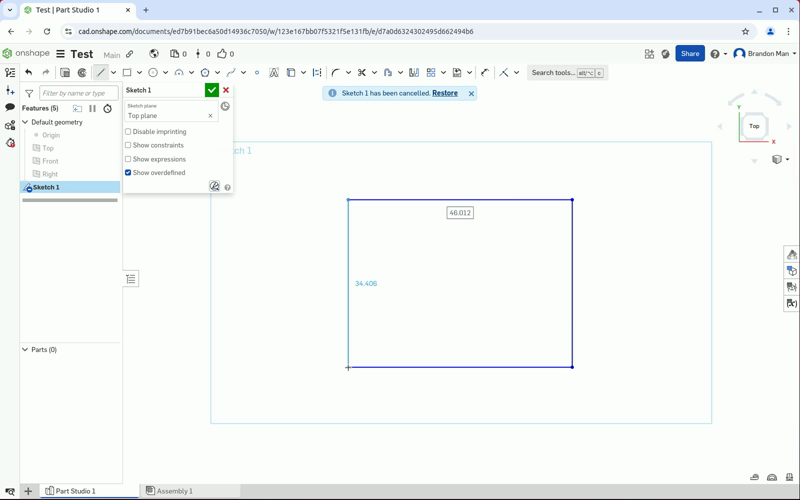
click(348, 367)
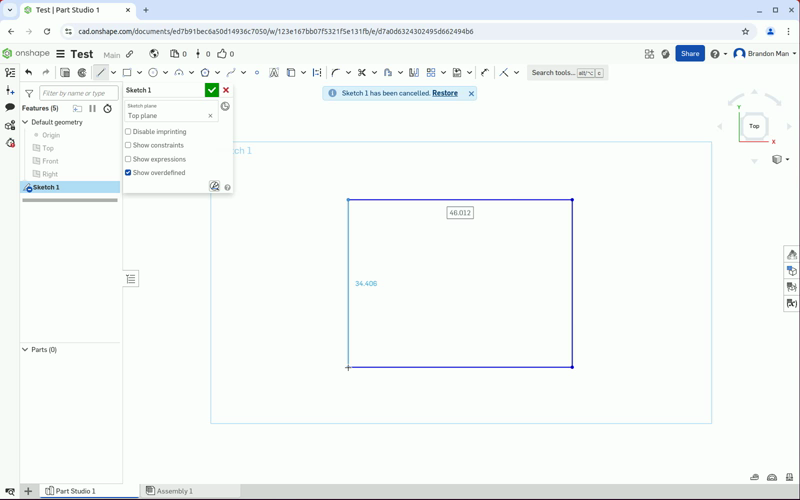
key(esc)
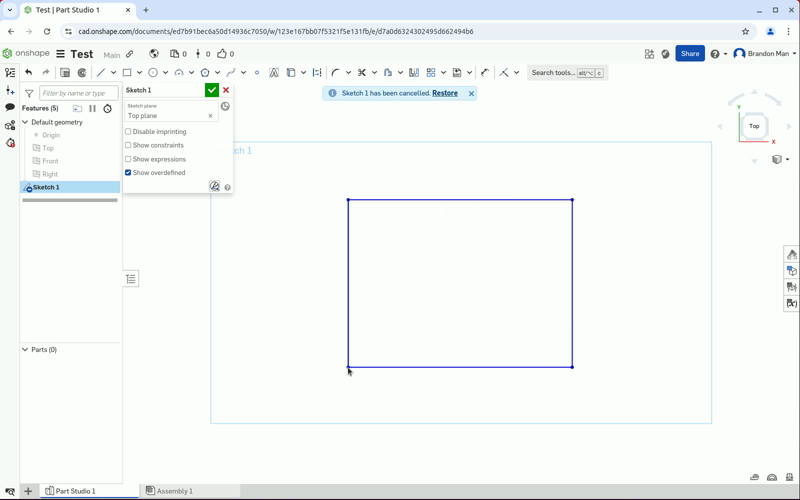
mouse_move(504, 337)
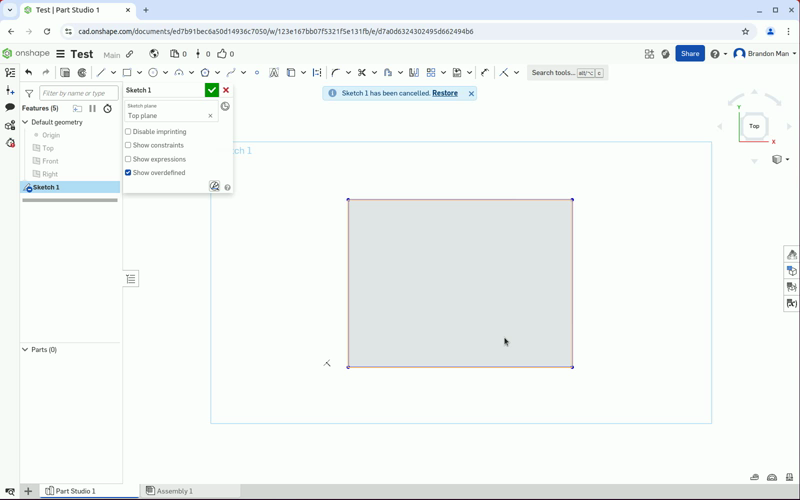
click(504, 337)
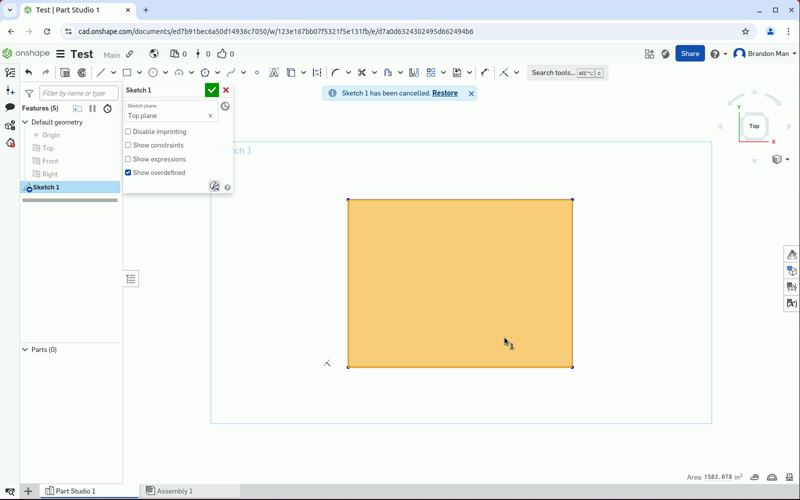
mouse_move(73, 352)
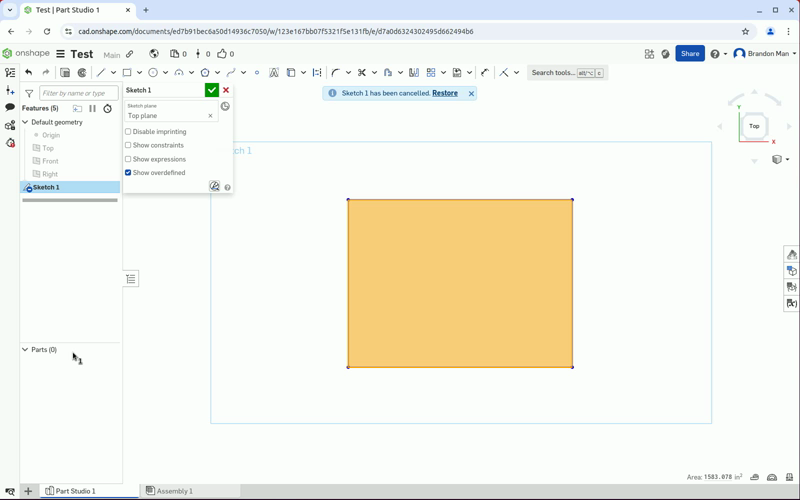
key(shift+y)
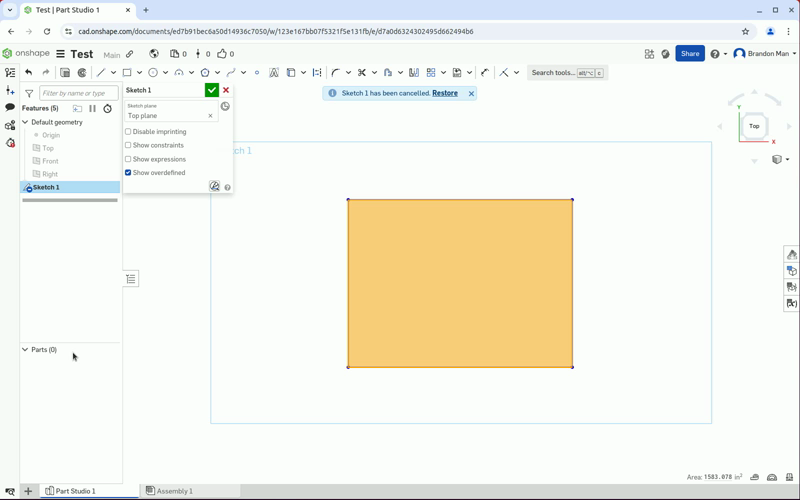
key(shift+e)
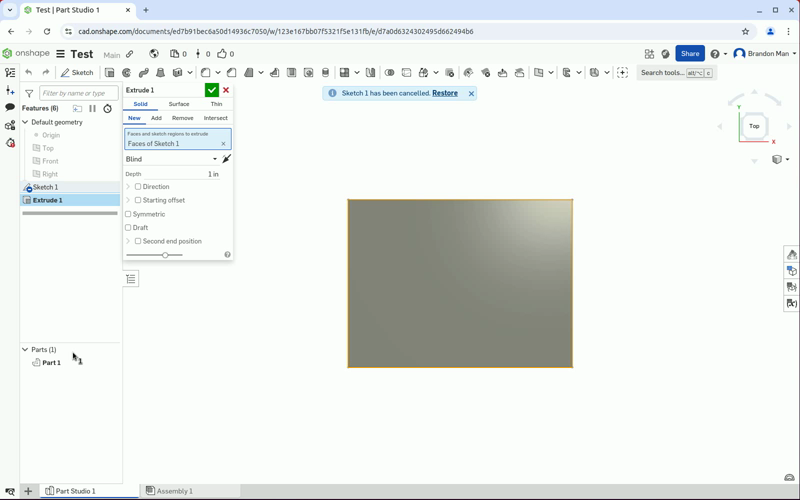
mouse_move(143, 106)
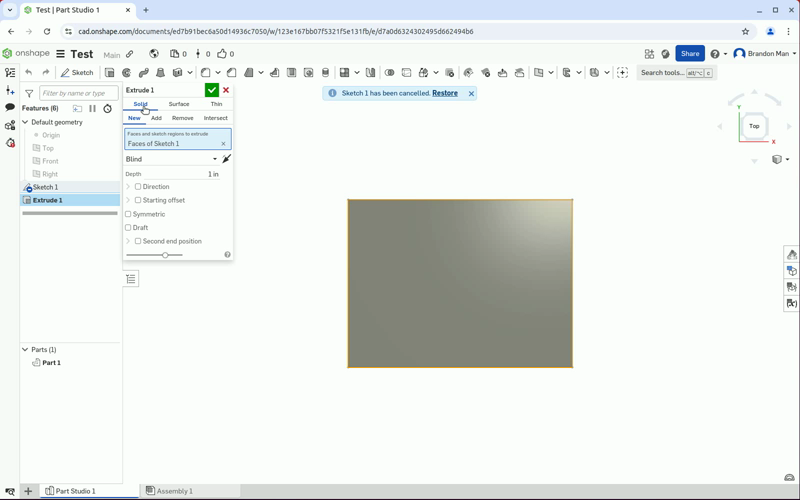
click(143, 106)
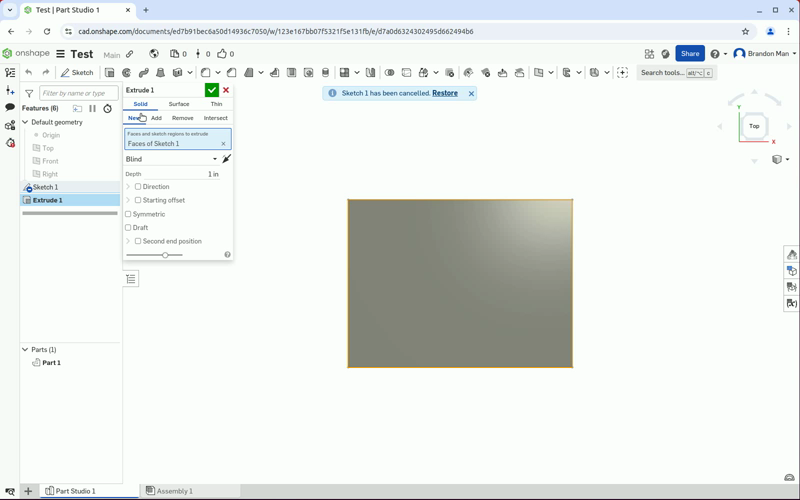
mouse_move(137, 120)
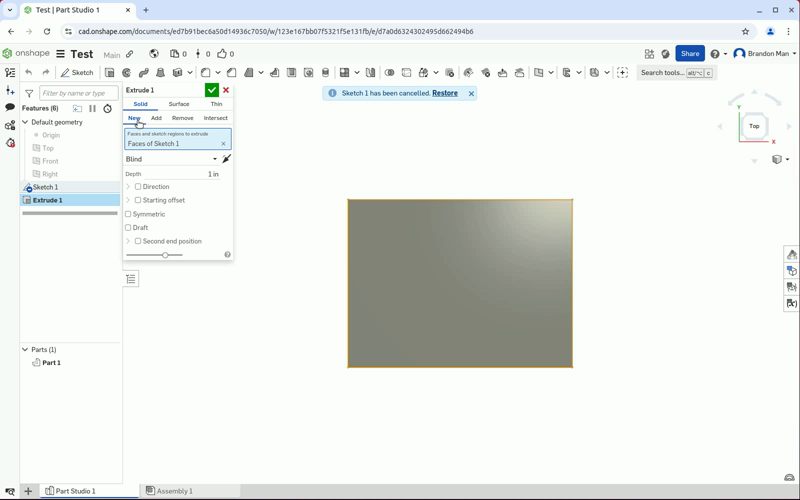
click(137, 120)
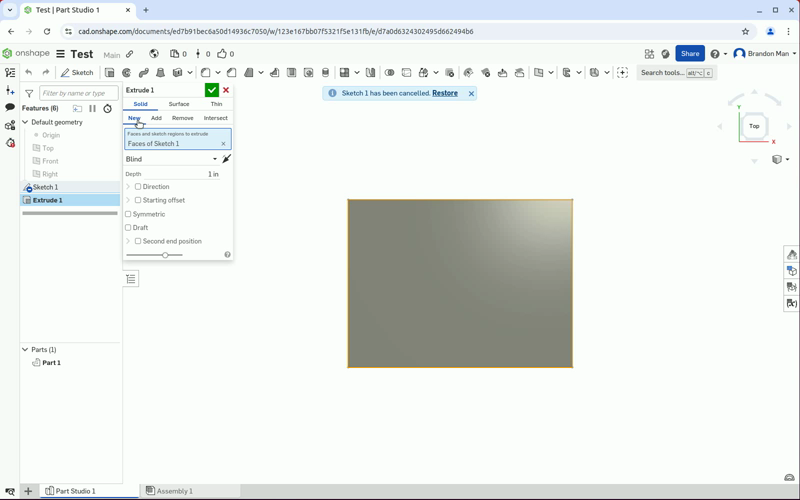
key(tab, 4)
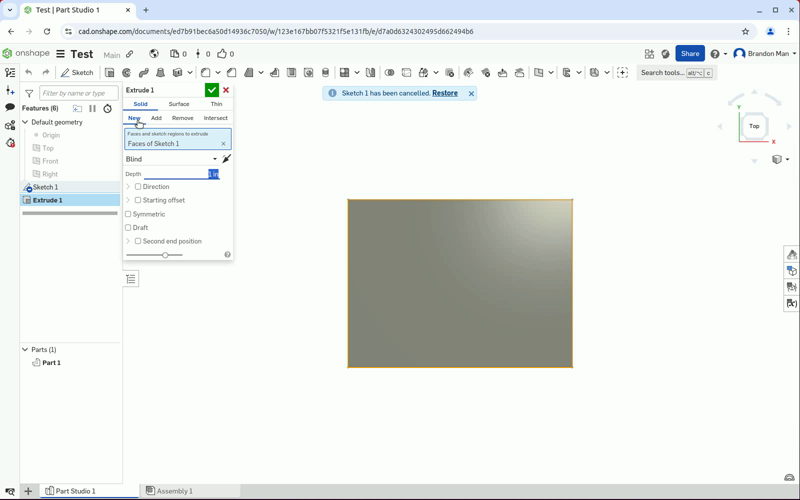
text(13.48)
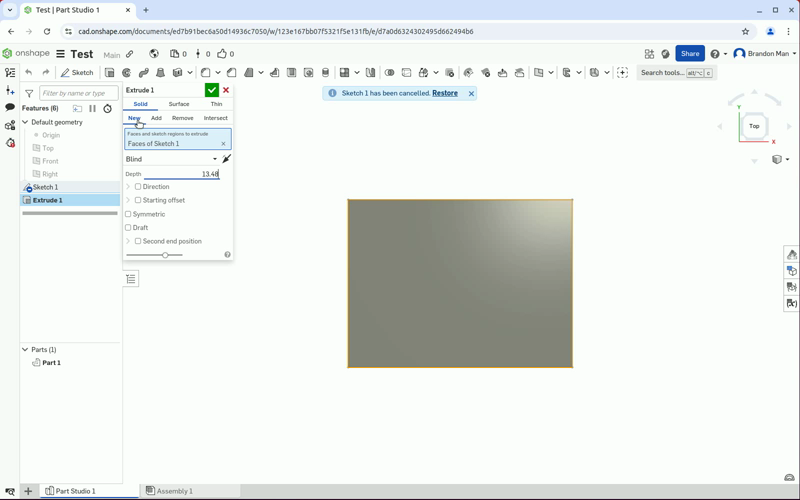
key(enter)
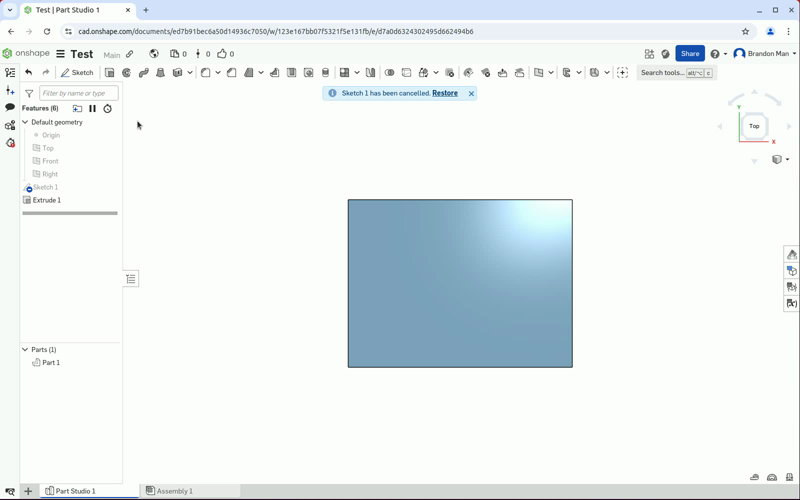
key(shift+h)
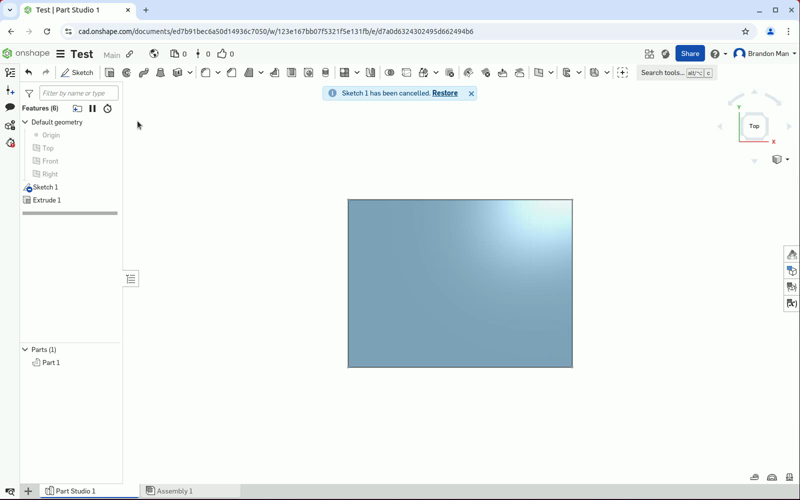
key(shift+h)
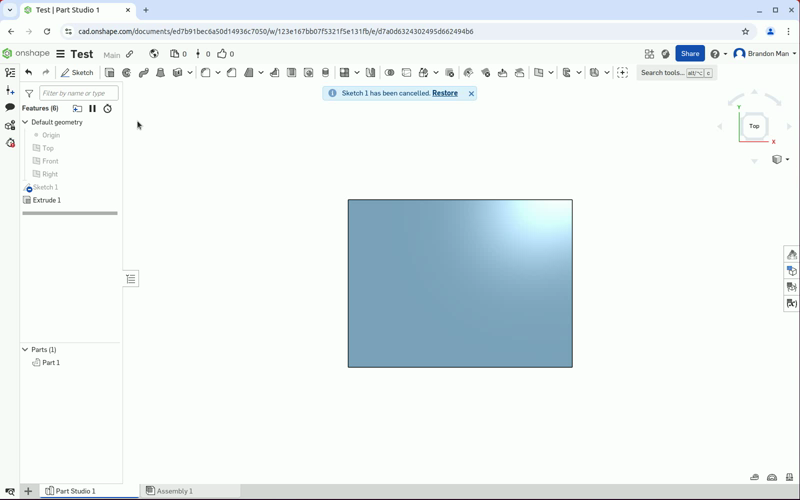
mouse_move(73, 189)
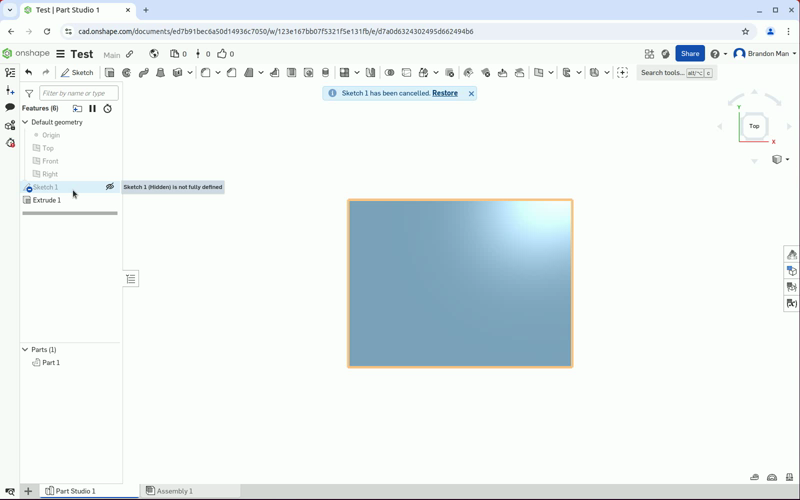
click(73, 189)
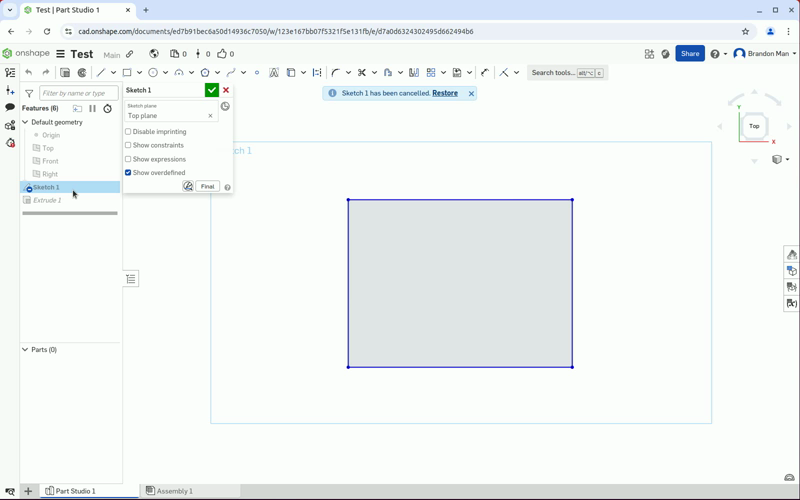
mouse_move(229, 92)
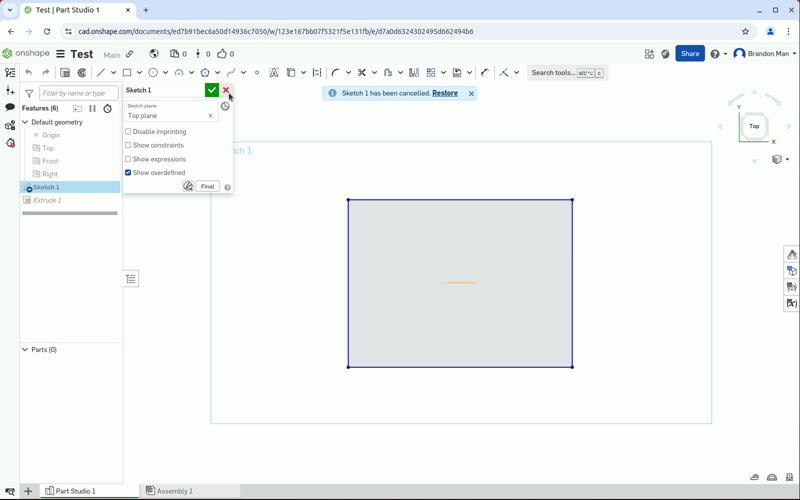
click(229, 92)
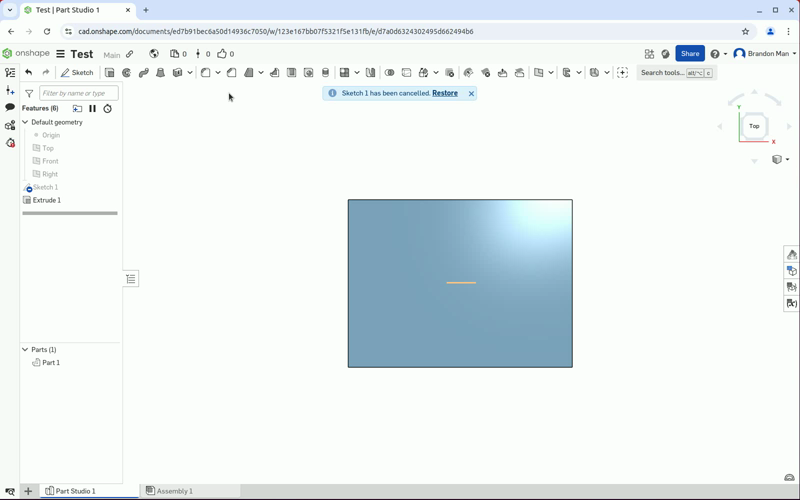
mouse_move(541, 75)
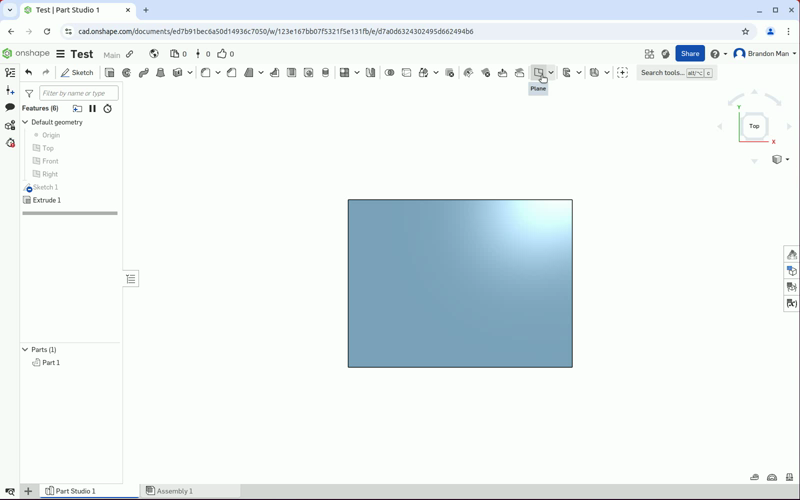
click(541, 75)
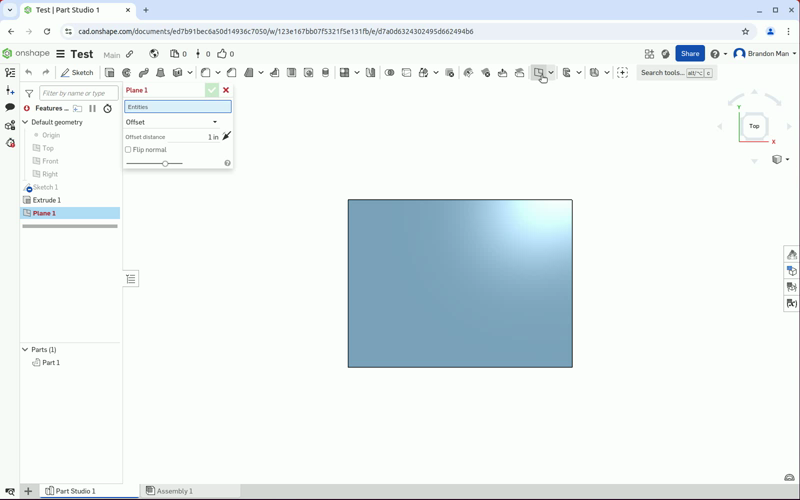
mouse_move(73, 150)
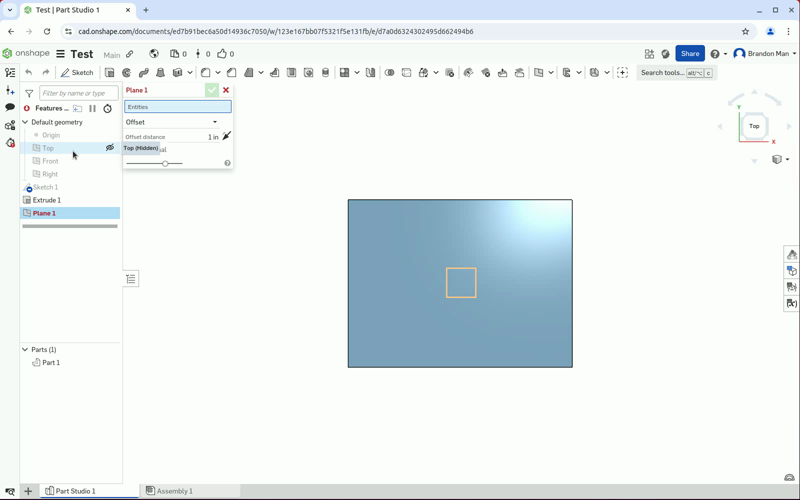
click(73, 150)
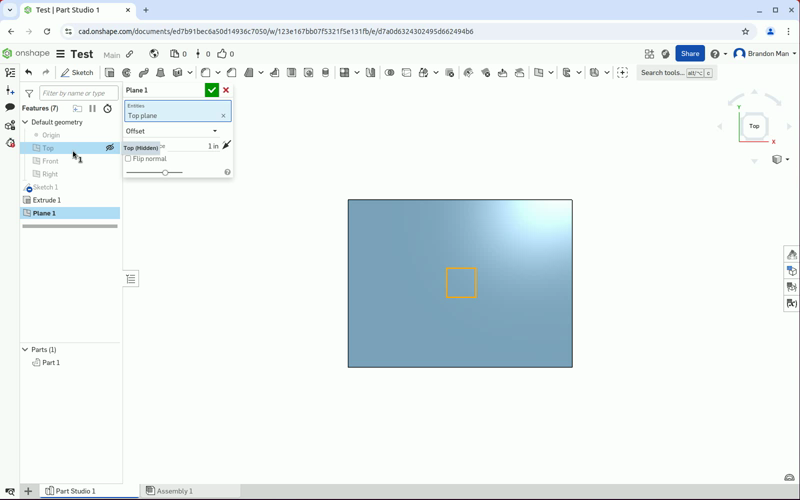
key(tab, 2)
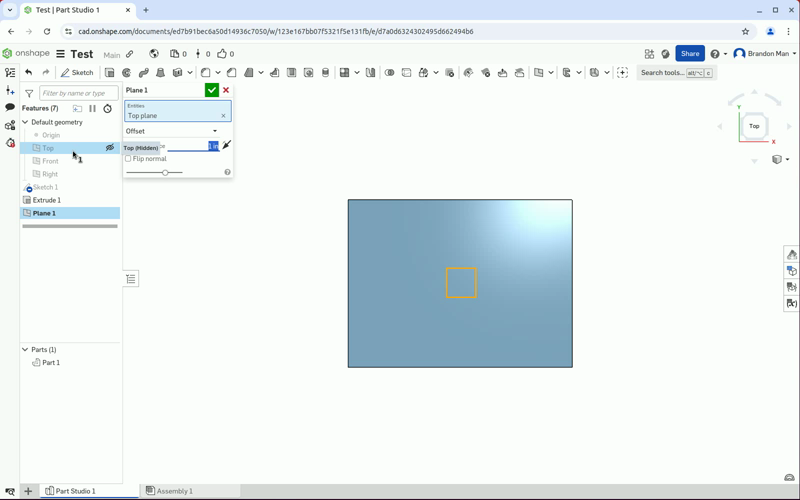
text(13.495)
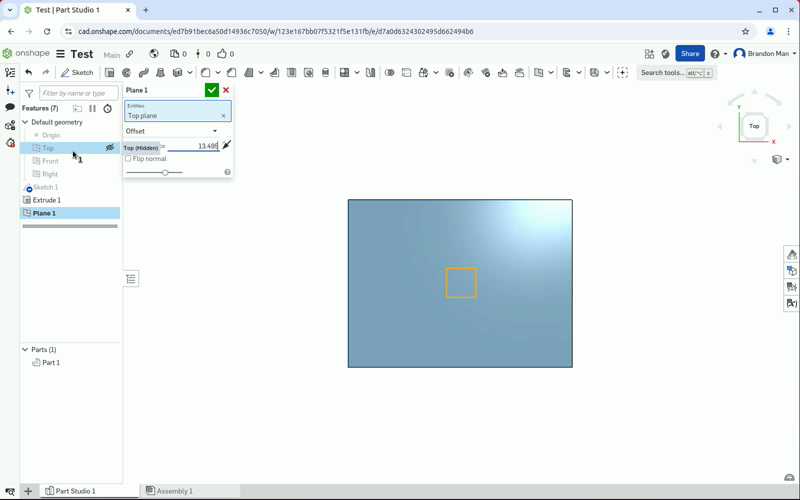
key(enter, 2)
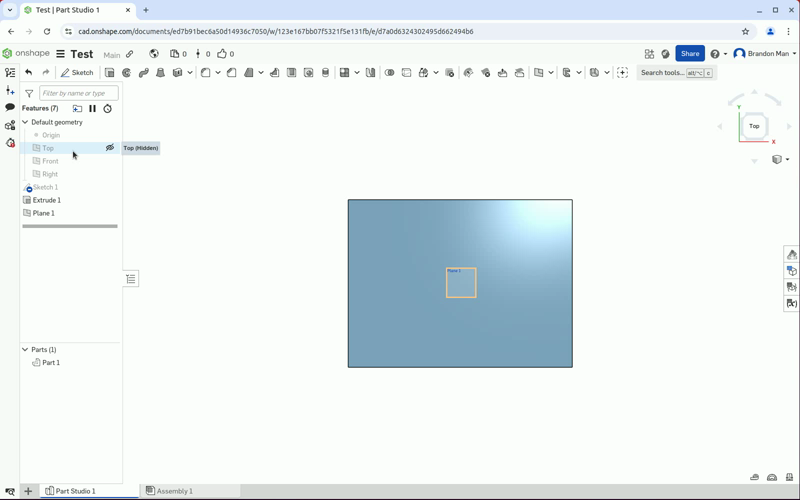
key(shift+s)
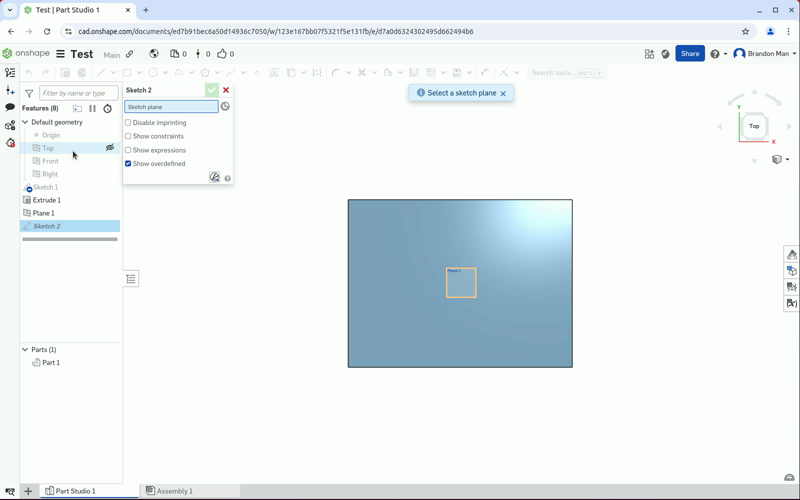
mouse_move(73, 215)
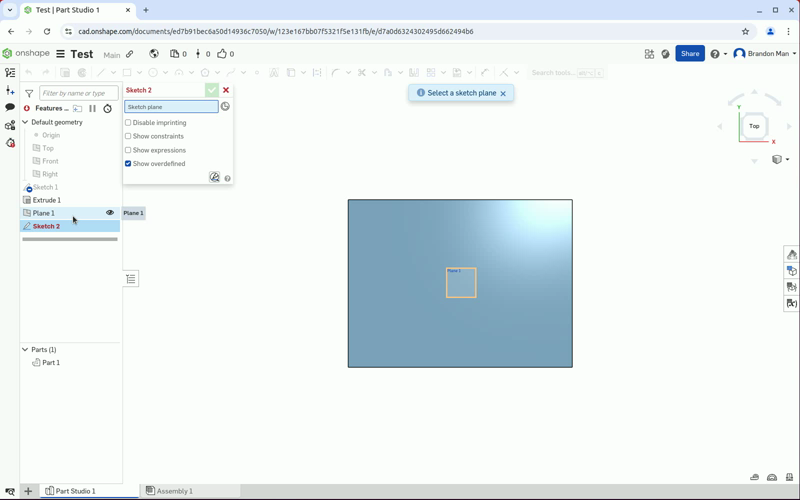
click(73, 215)
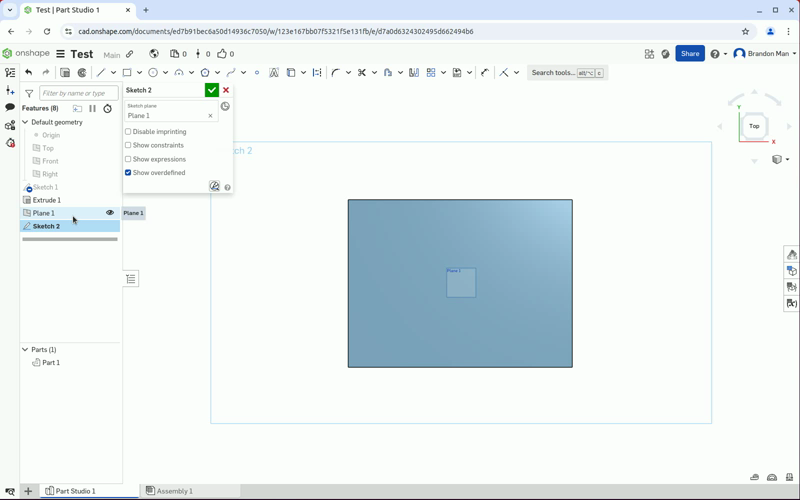
mouse_move(73, 352)
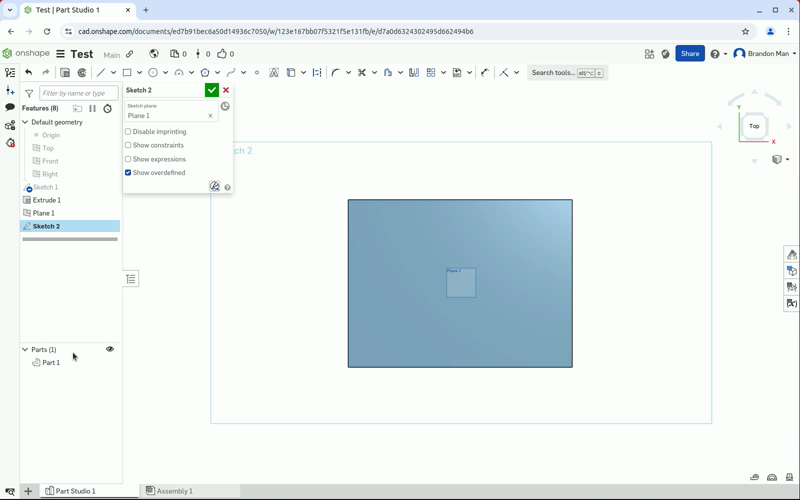
key(y)
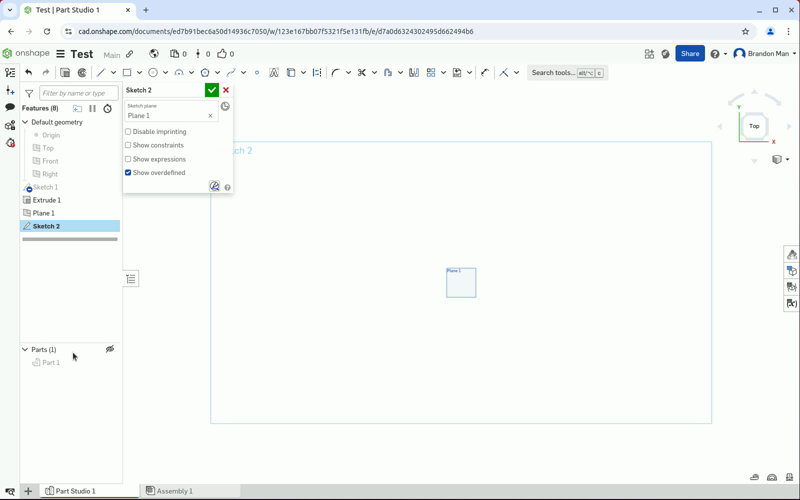
key(l)
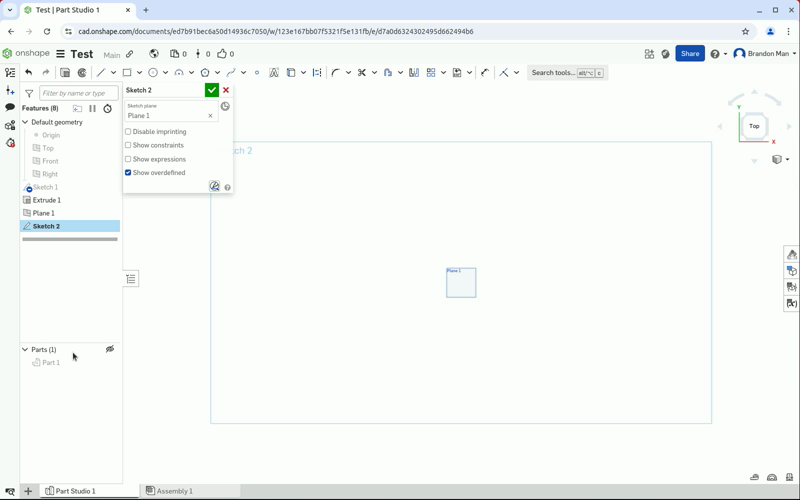
key_down(shift)
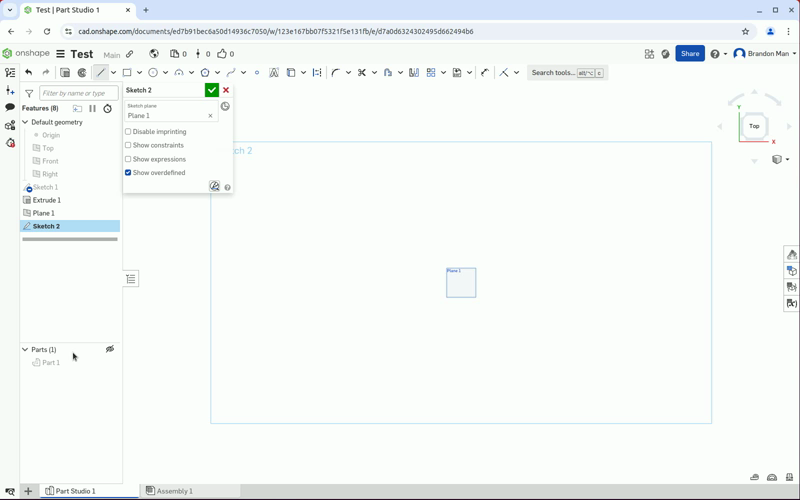
mouse_move(353, 361)
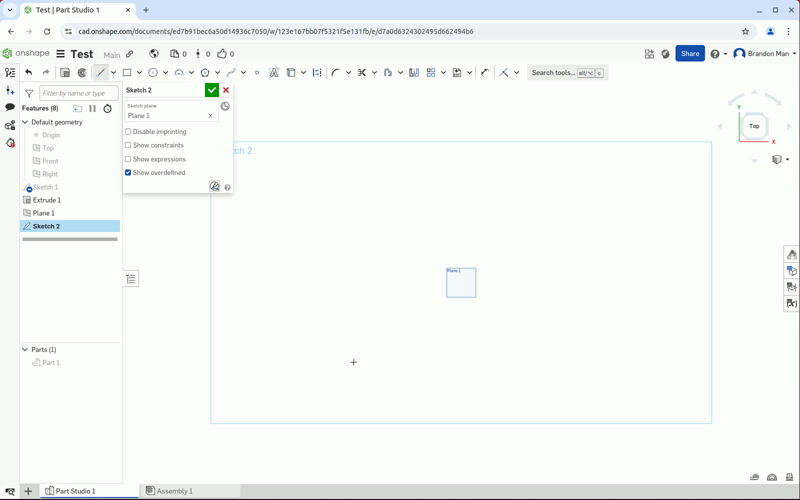
click(353, 361)
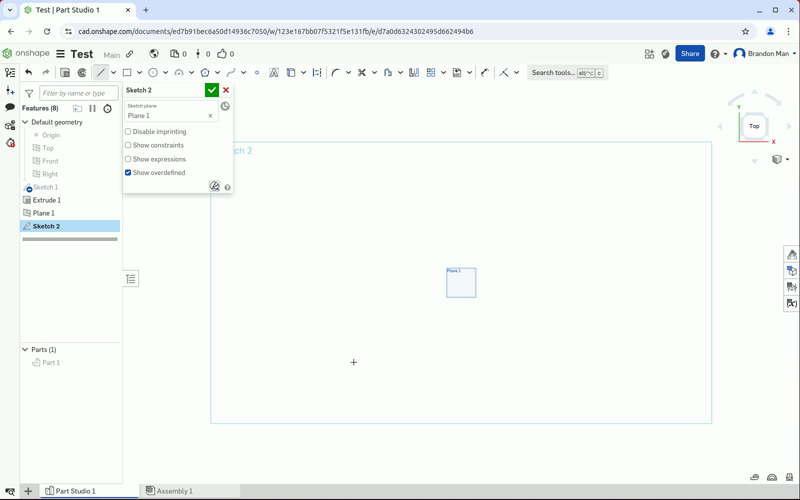
key_up(shift)
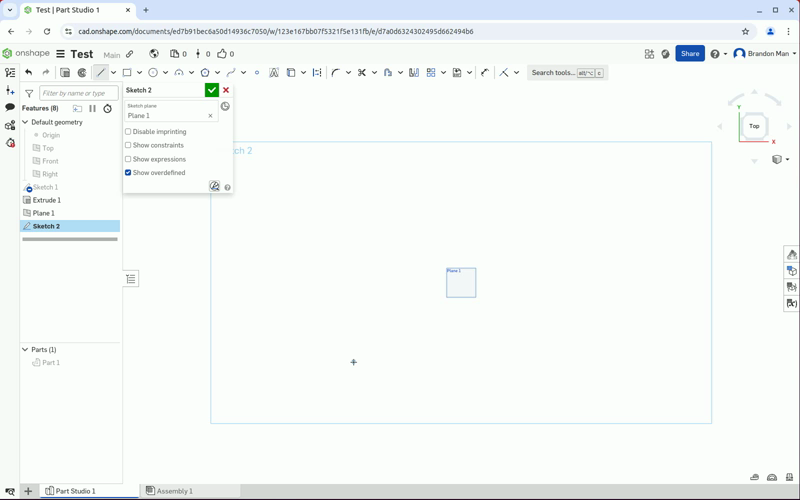
key_down(shift)
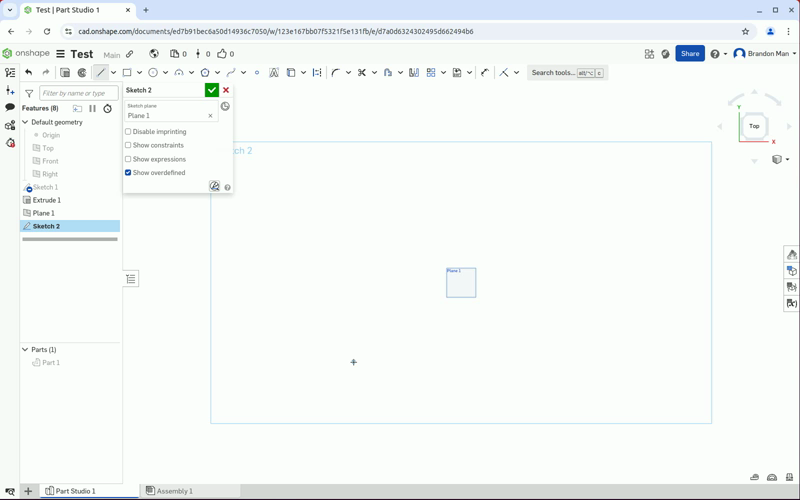
mouse_move(566, 361)
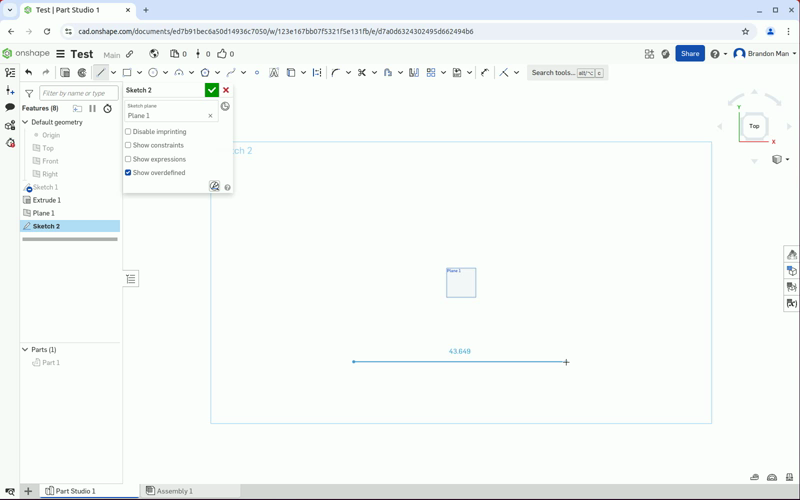
click(566, 361)
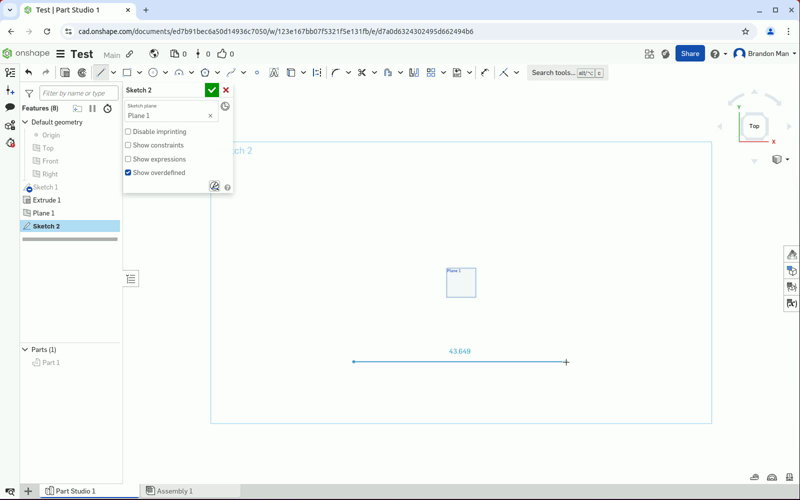
key_up(shift)
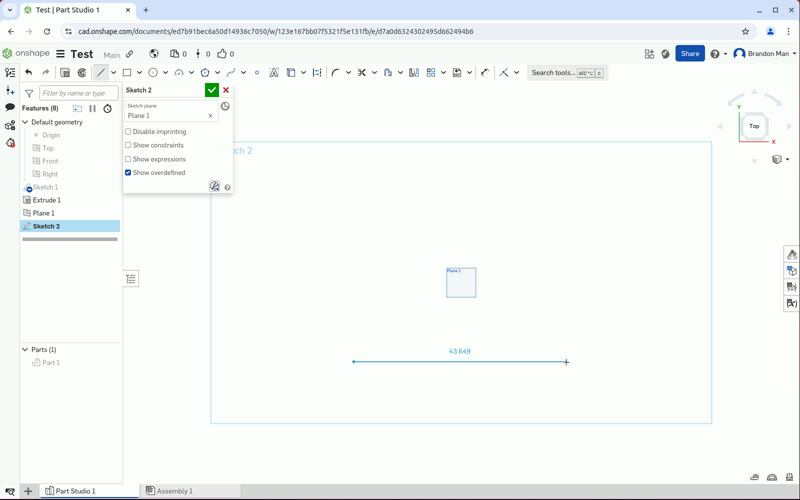
key_down(shift)
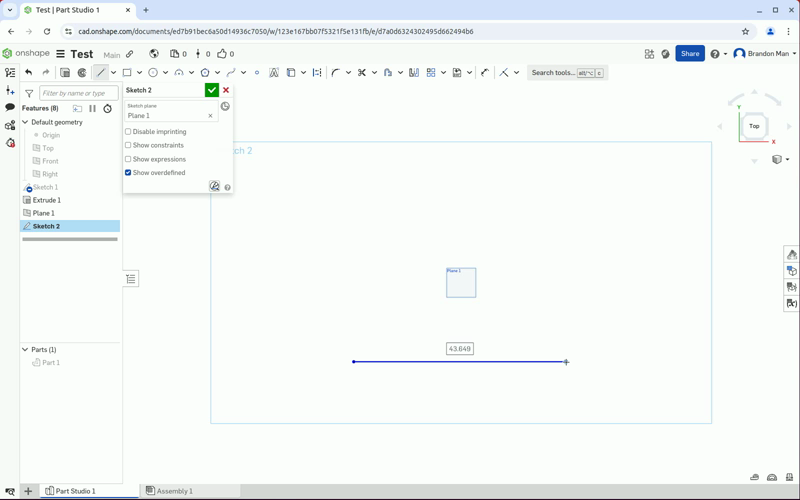
mouse_move(566, 204)
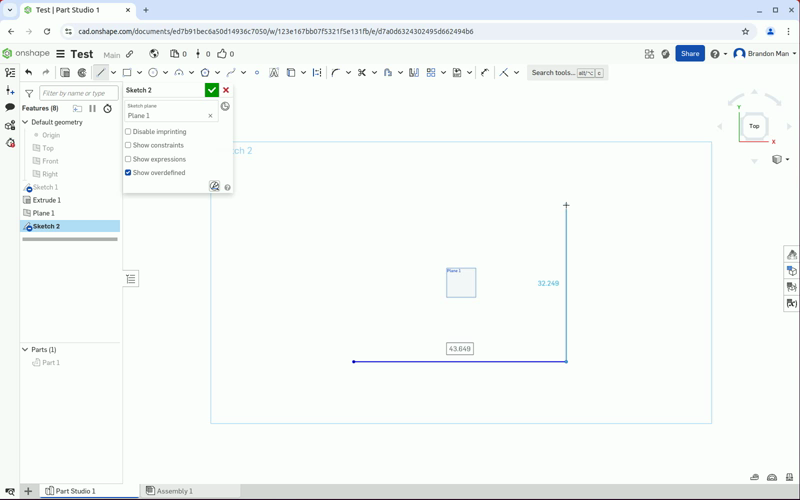
click(566, 204)
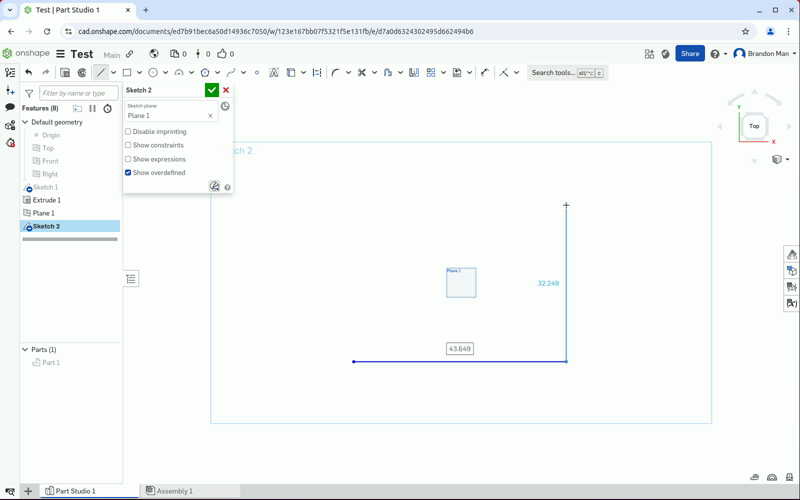
key_up(shift)
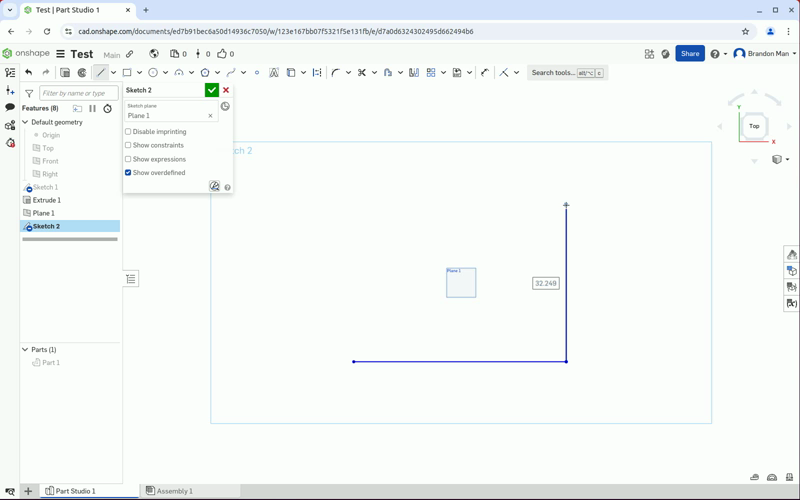
key_down(shift)
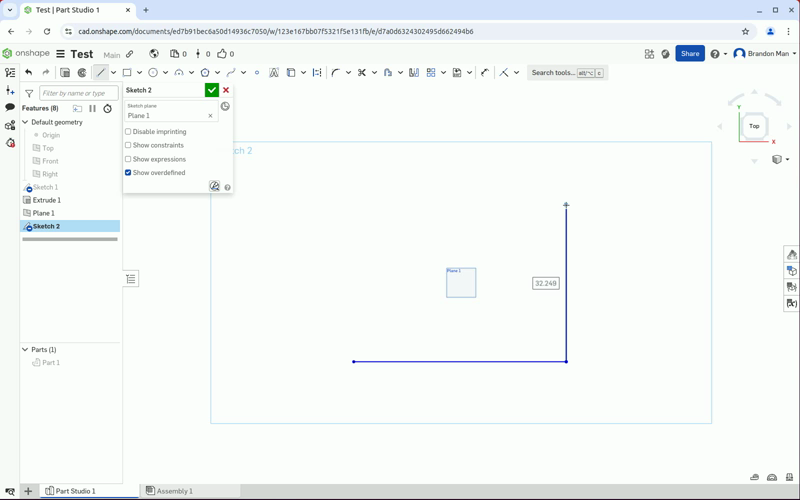
mouse_move(353, 204)
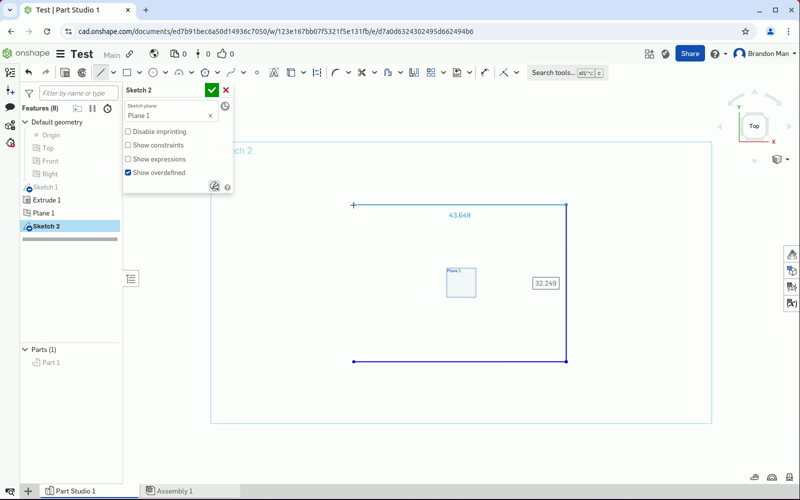
click(353, 204)
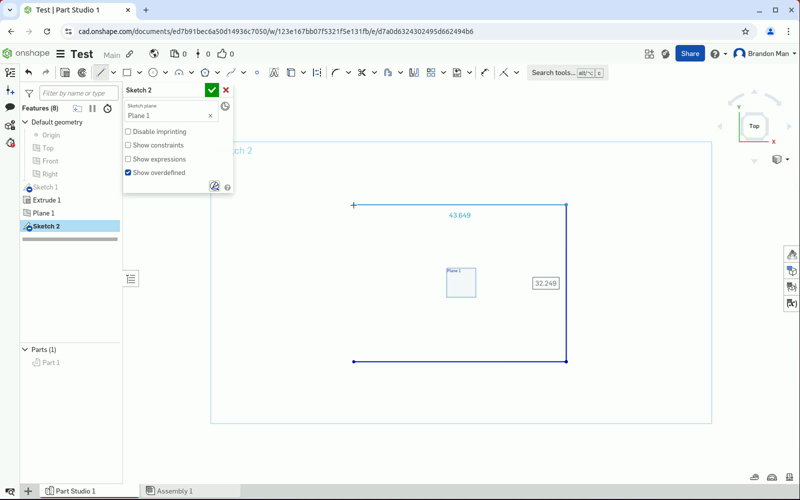
key_up(shift)
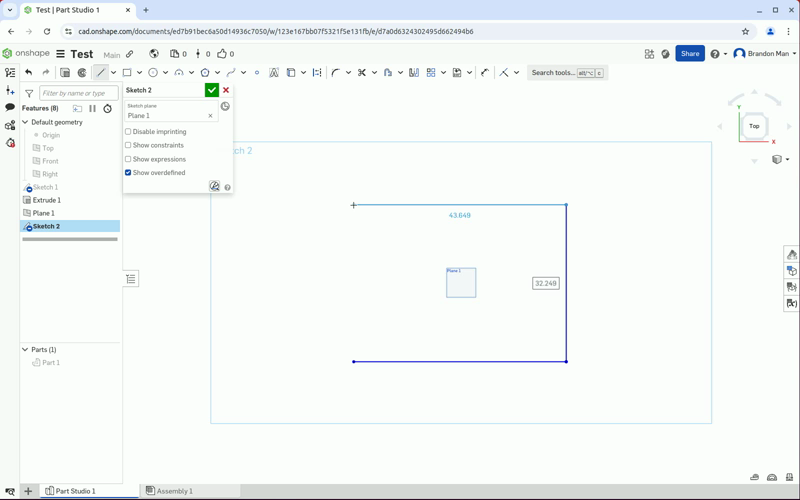
key_down(shift)
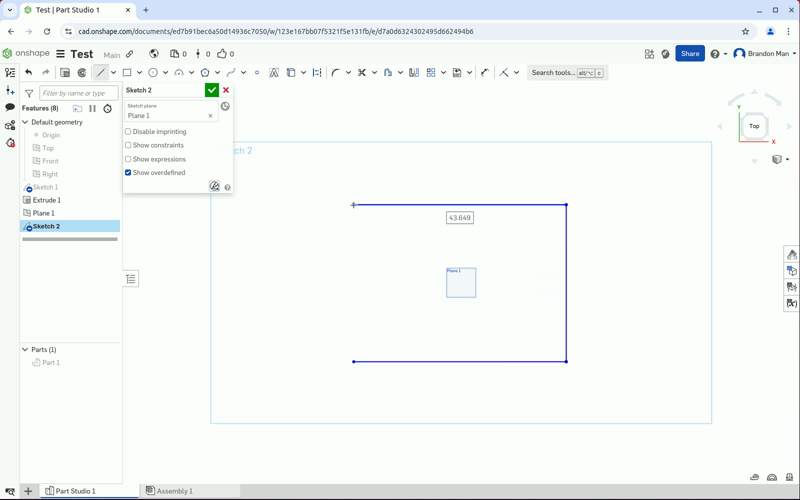
mouse_move(353, 361)
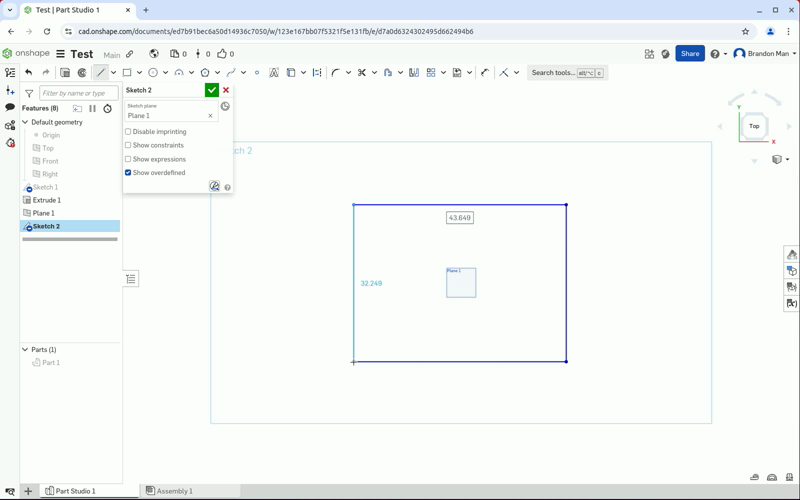
key_up(shift)
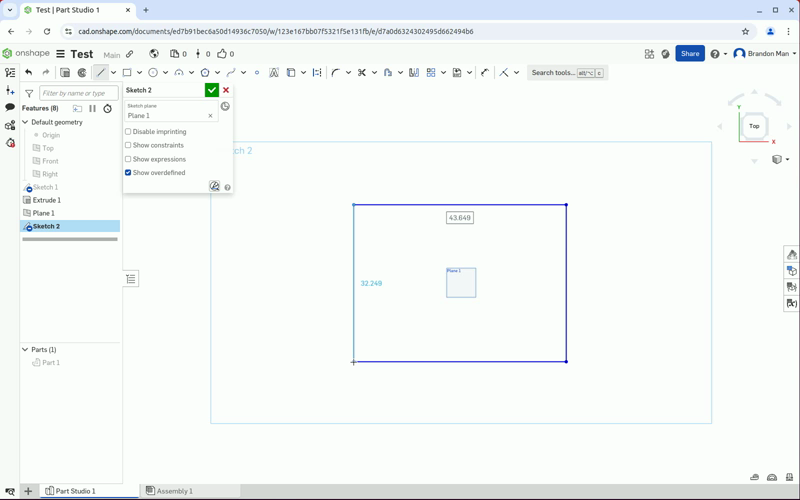
click(353, 361)
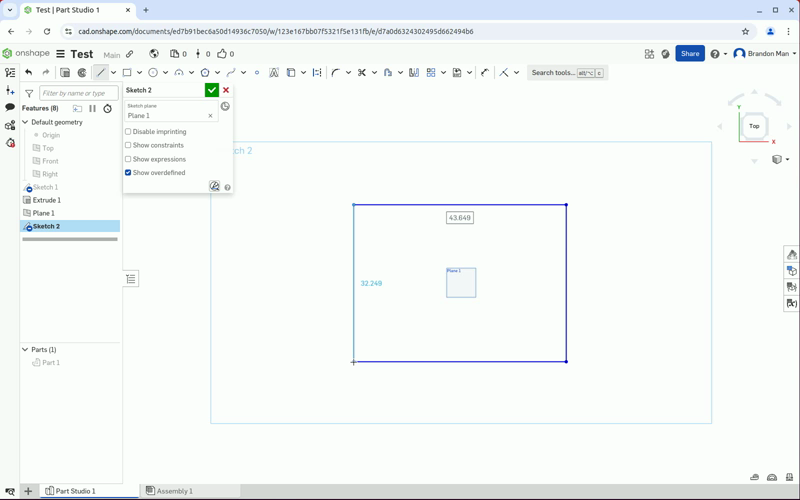
key(esc)
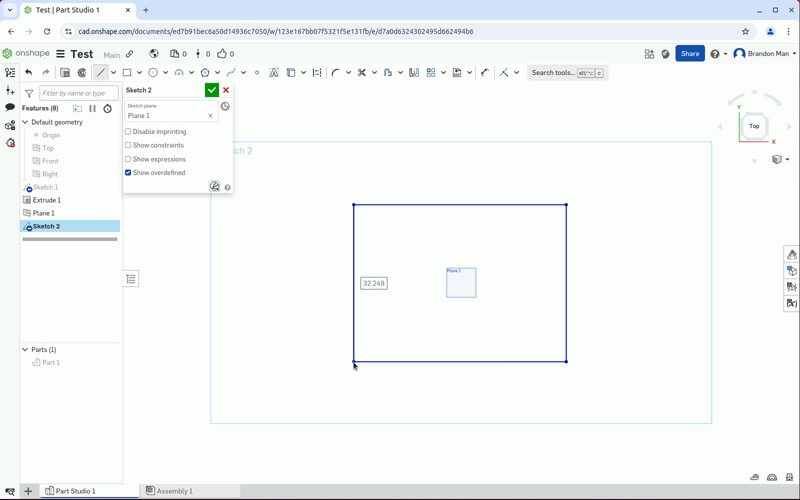
mouse_move(539, 293)
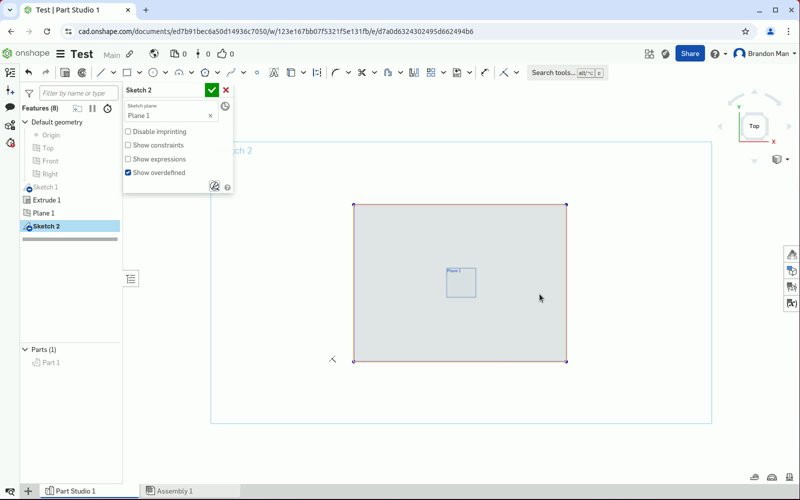
click(539, 293)
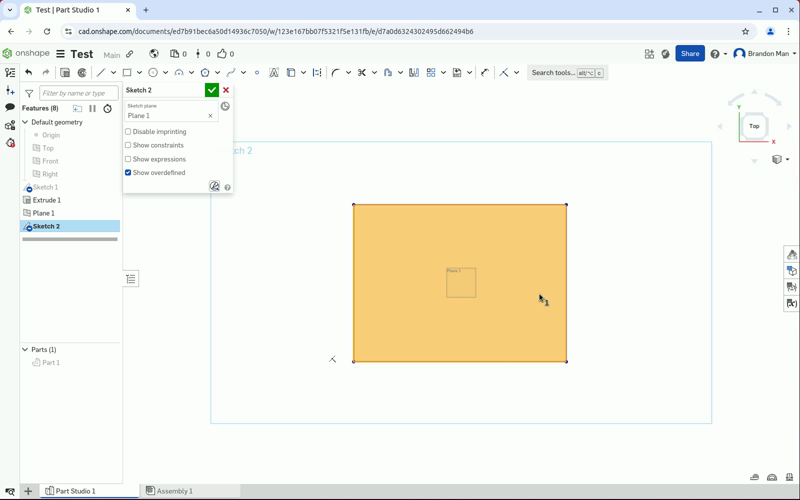
mouse_move(73, 352)
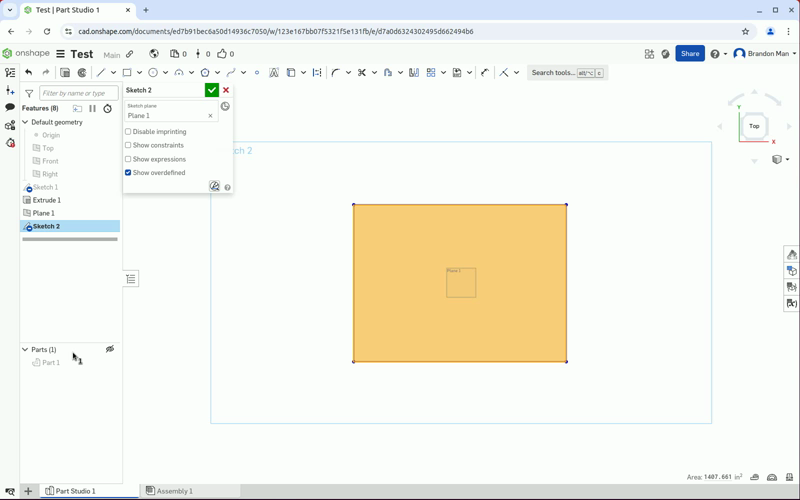
key(shift+y)
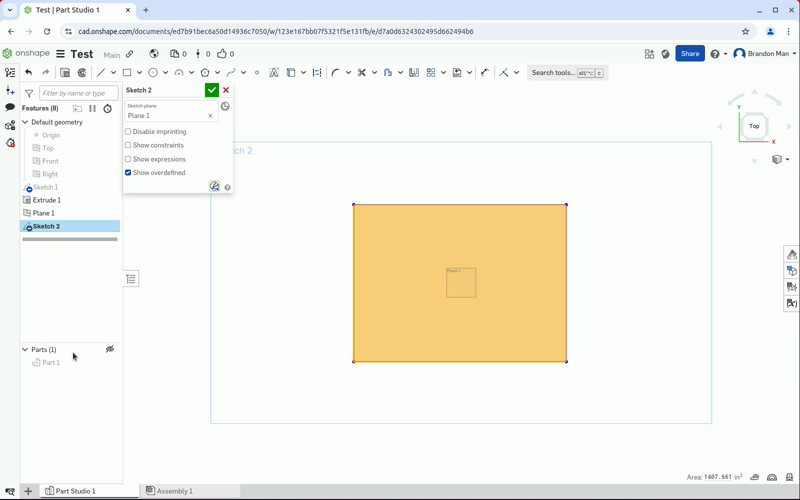
key(shift+e)
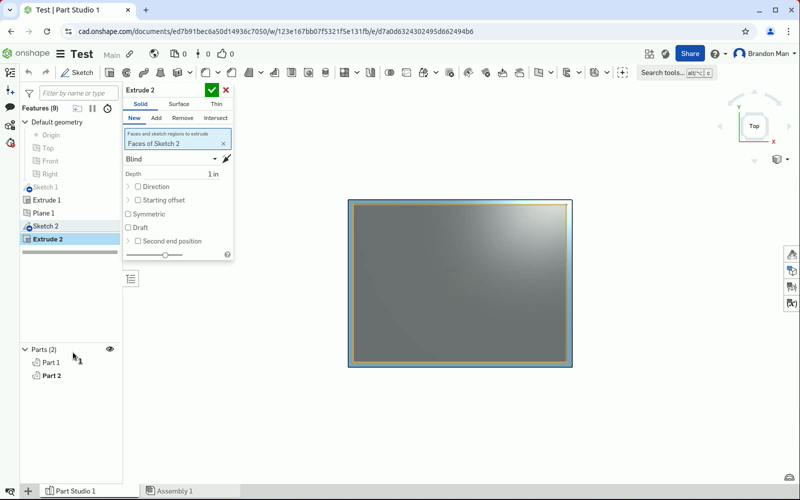
mouse_move(143, 106)
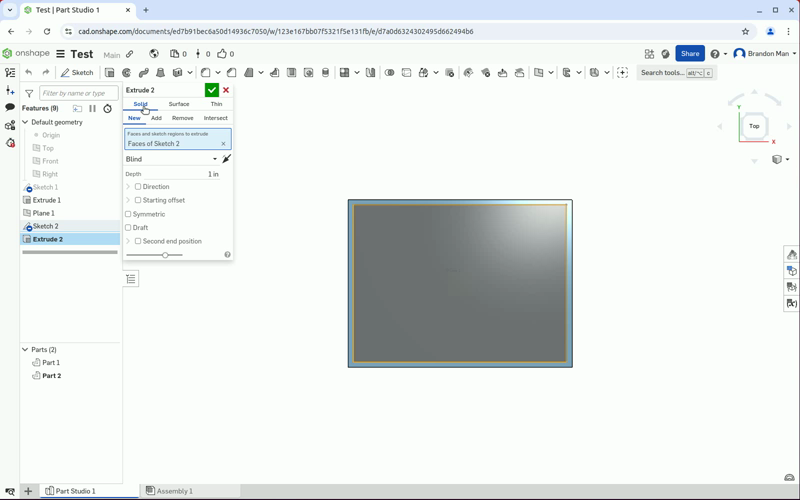
click(143, 106)
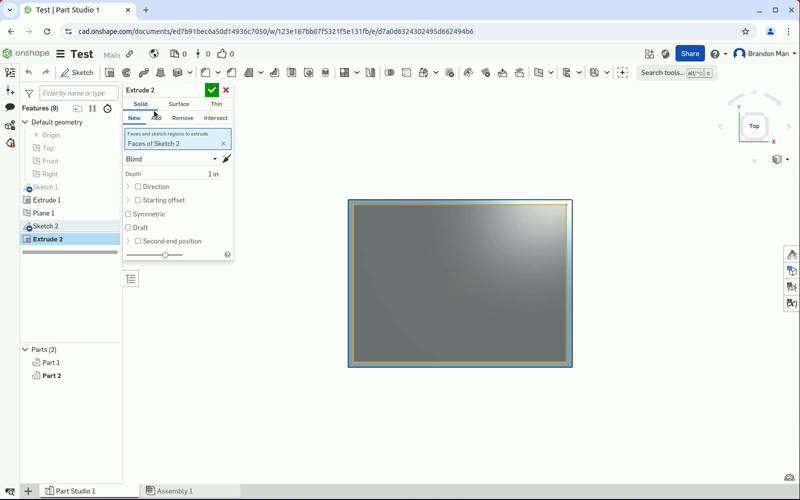
mouse_move(186, 120)
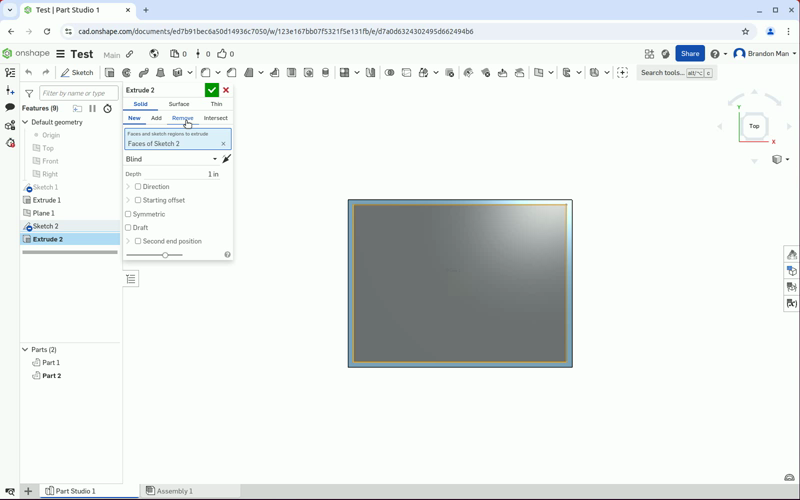
click(186, 120)
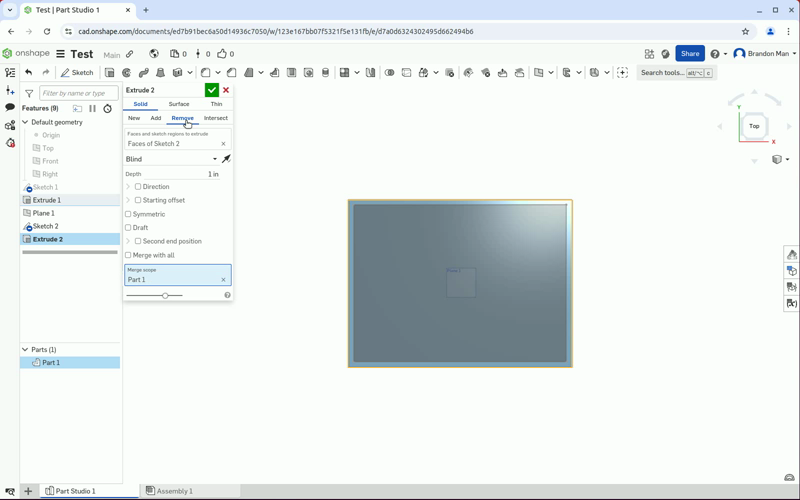
key(tab, 4)
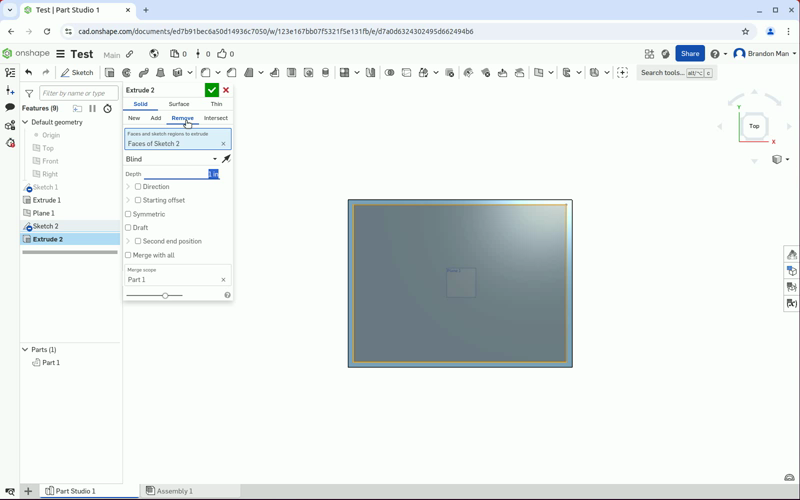
text(12.036)
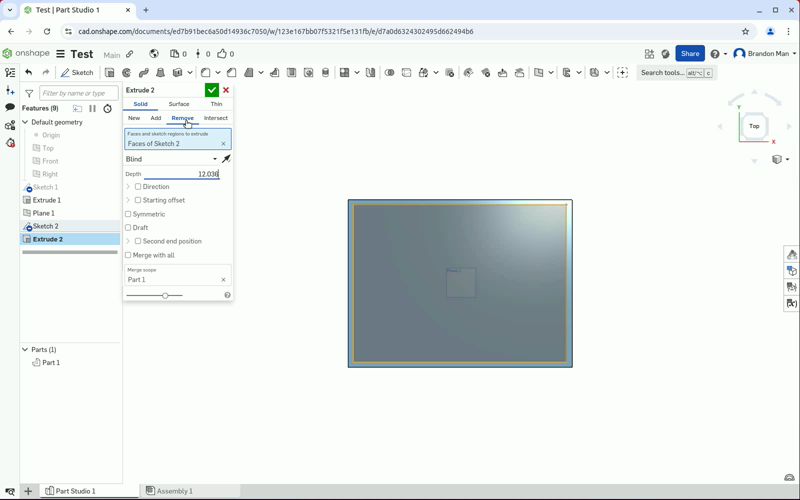
key(tab, 6)
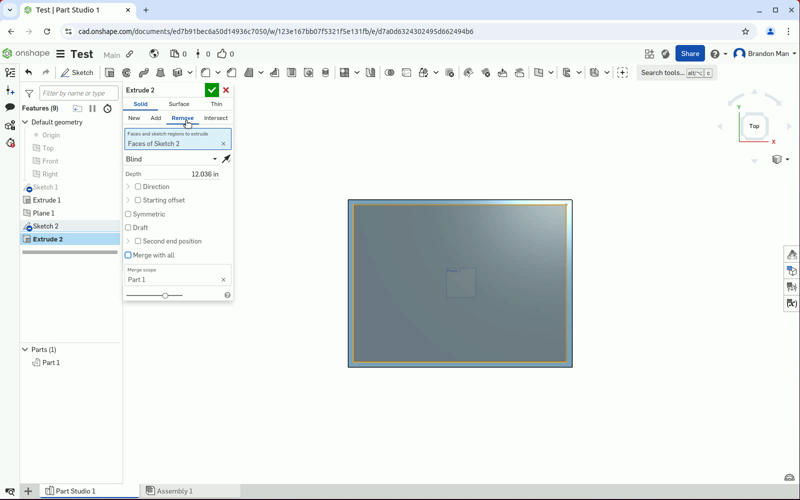
key(space)
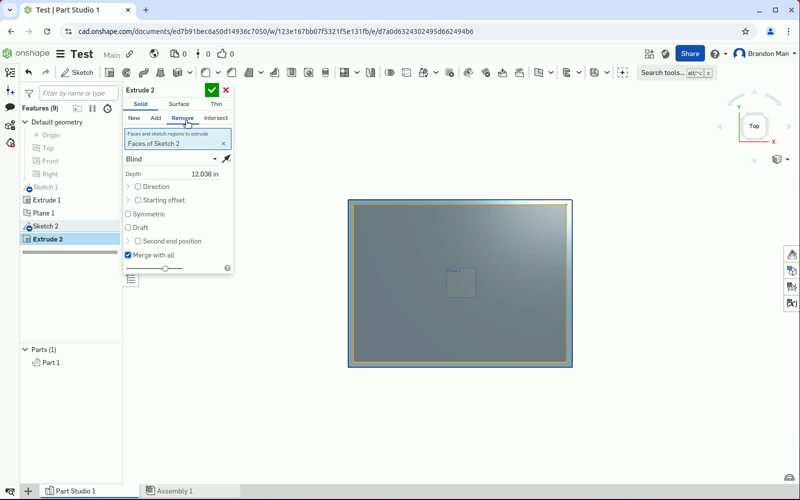
key(enter)
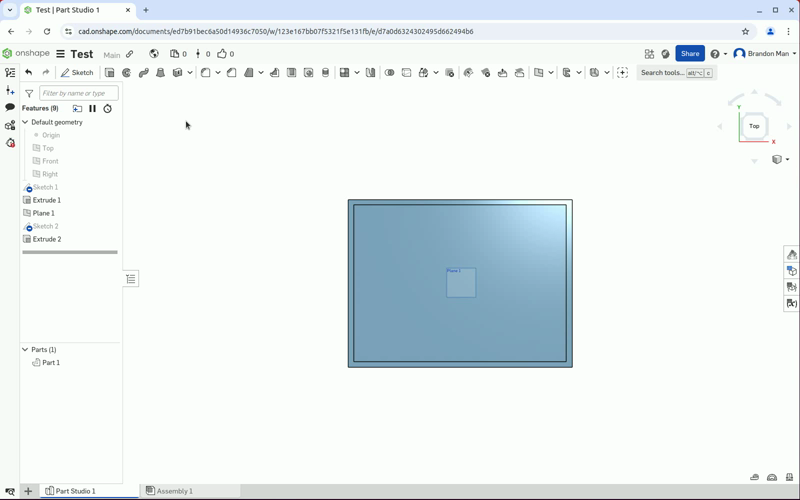
key(shift+h)
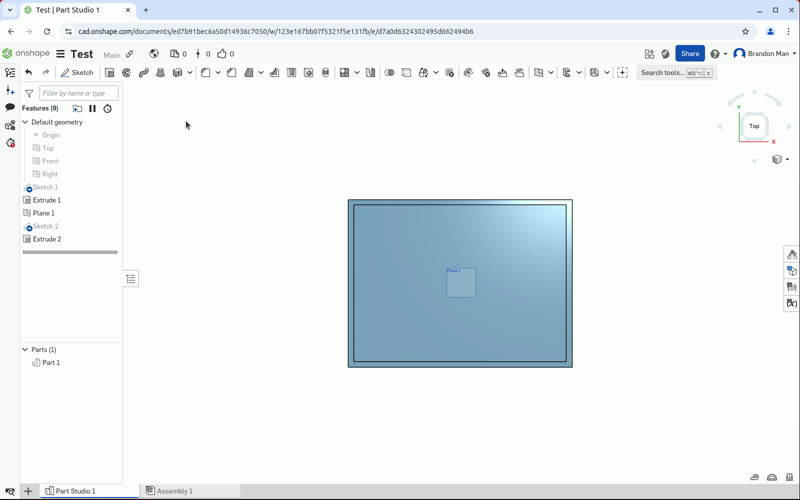
key(shift+h)
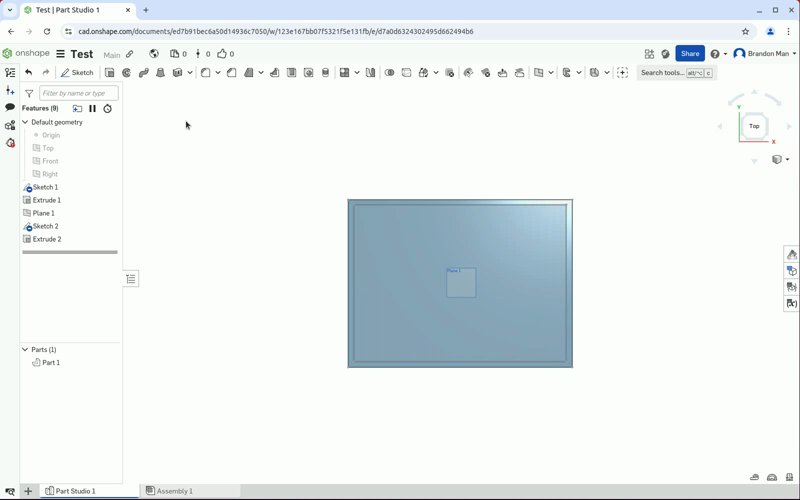
key(shift+7)
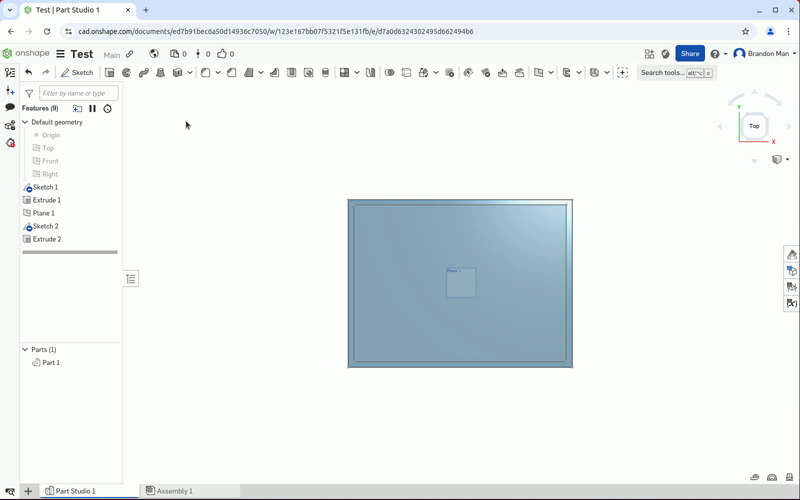
key(up, 3)
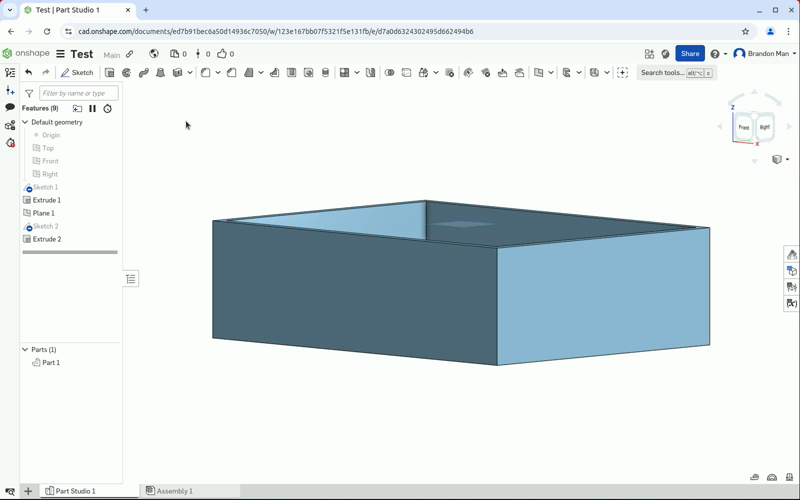
key(left, 3)
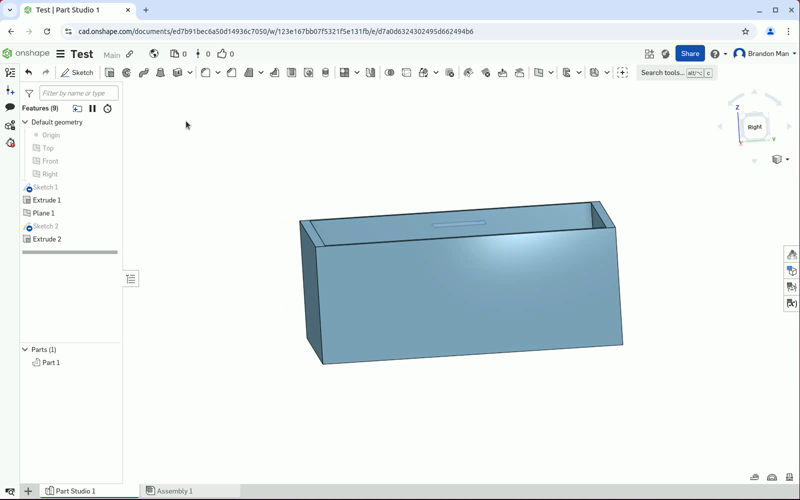
key(right, 3)
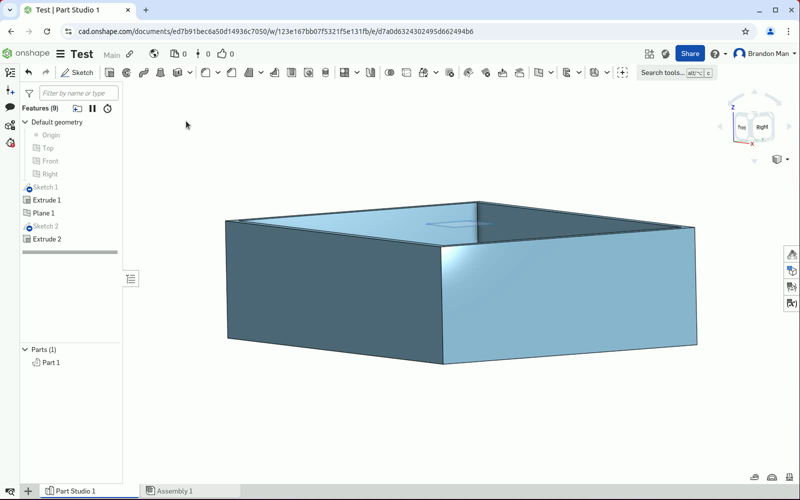
key(down, 3)
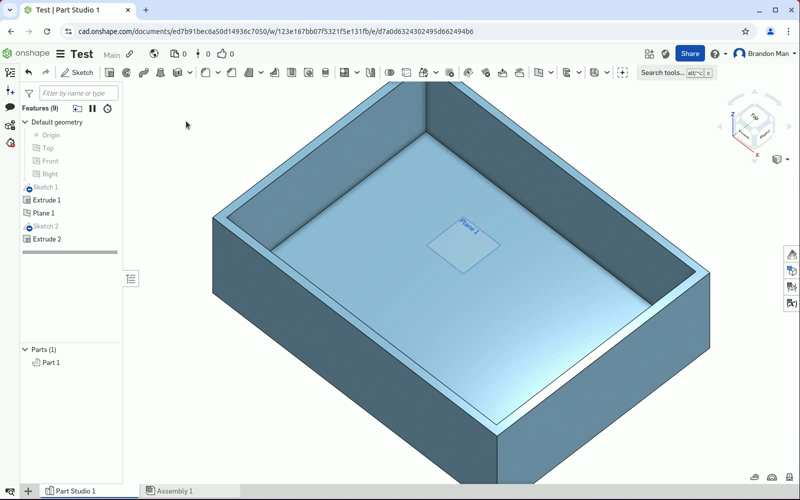
mouse_move(73, 189)
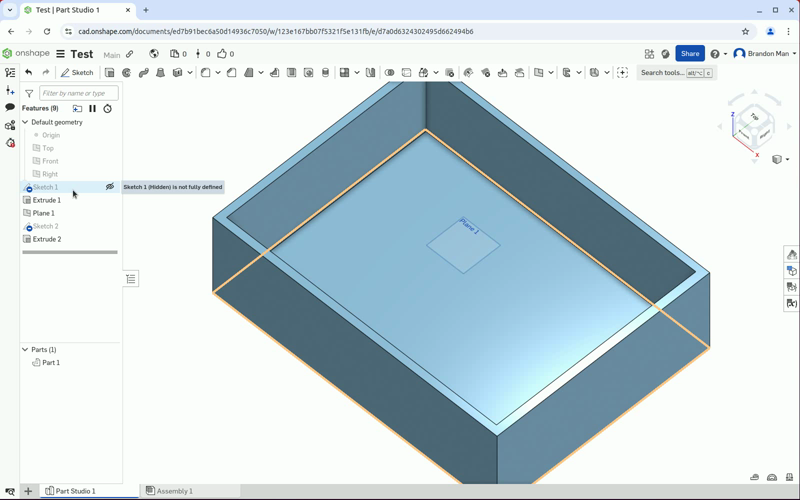
click(73, 189)